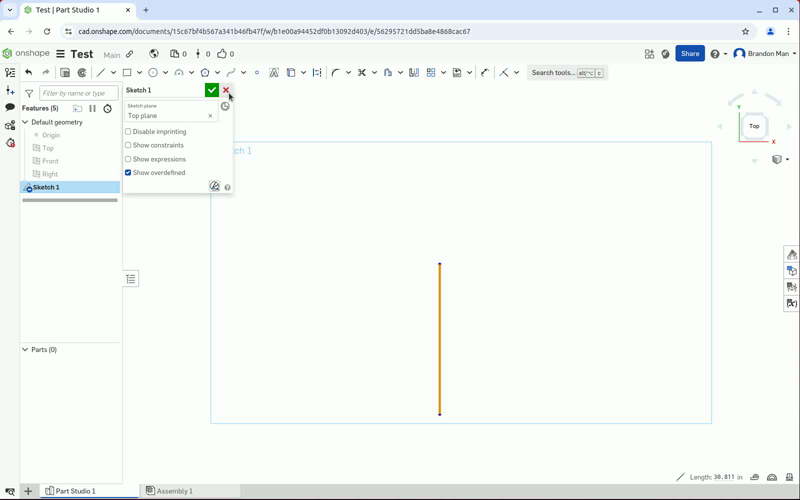
key(shift+h)
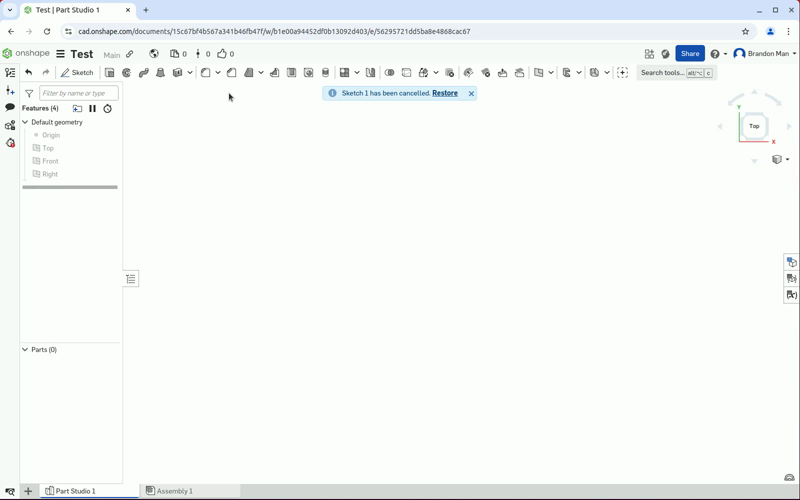
mouse_move(73, 352)
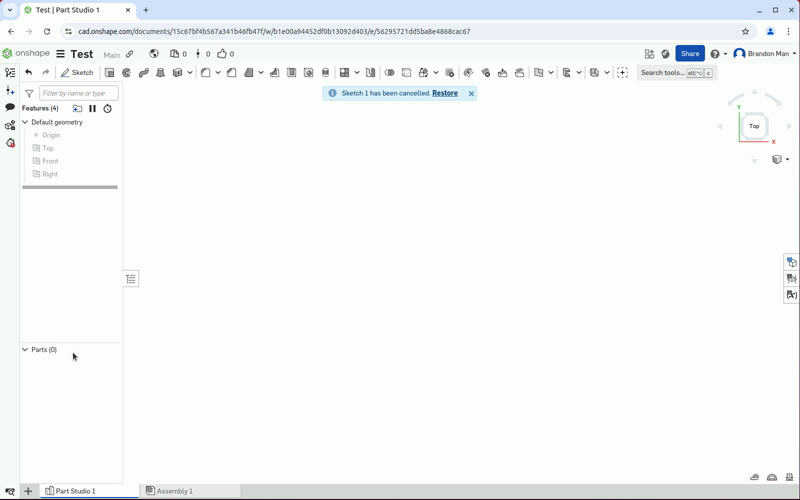
key(y)
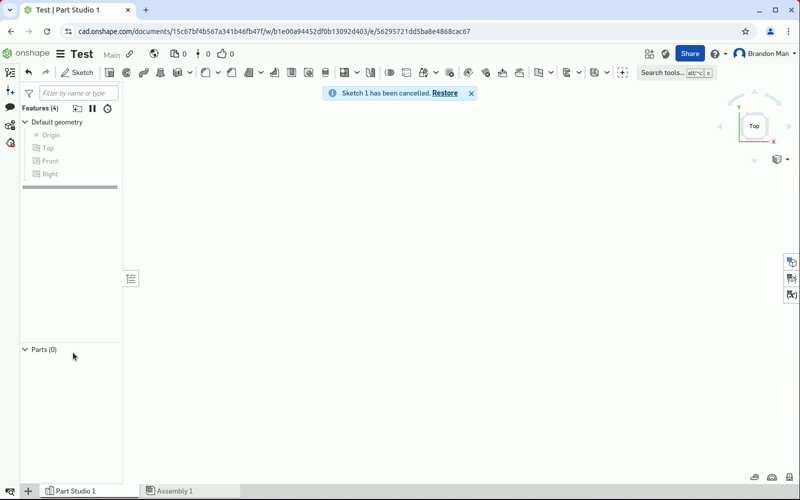
key(shift+p)
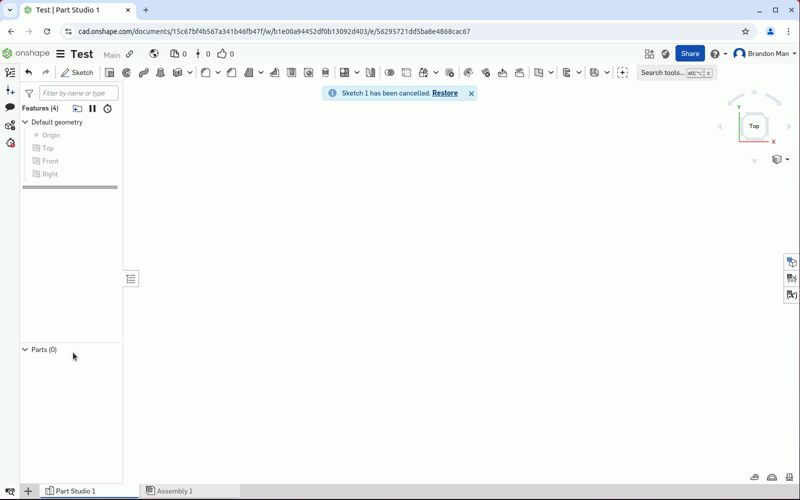
key(space)
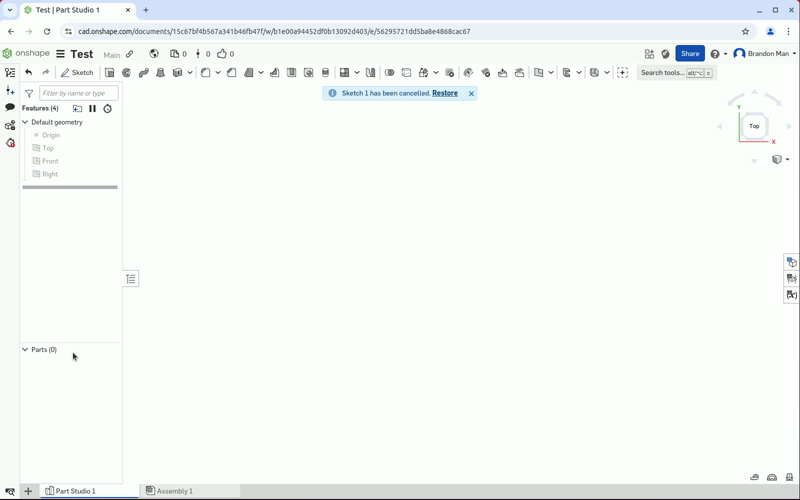
key_down(shift)
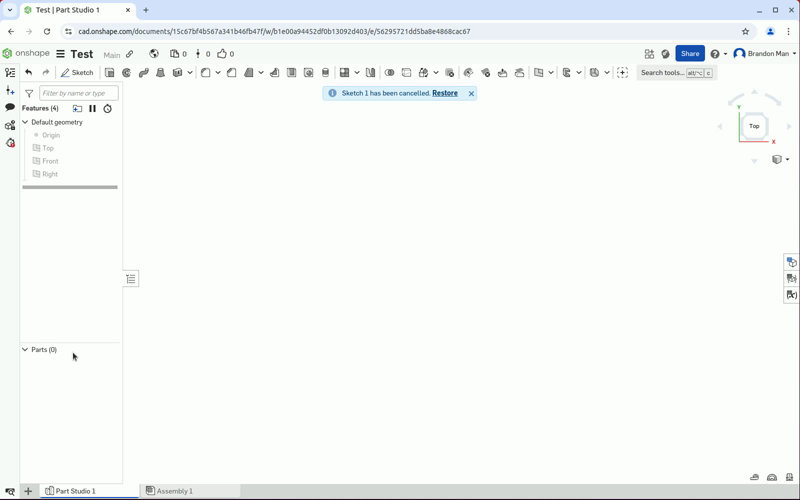
key(up)
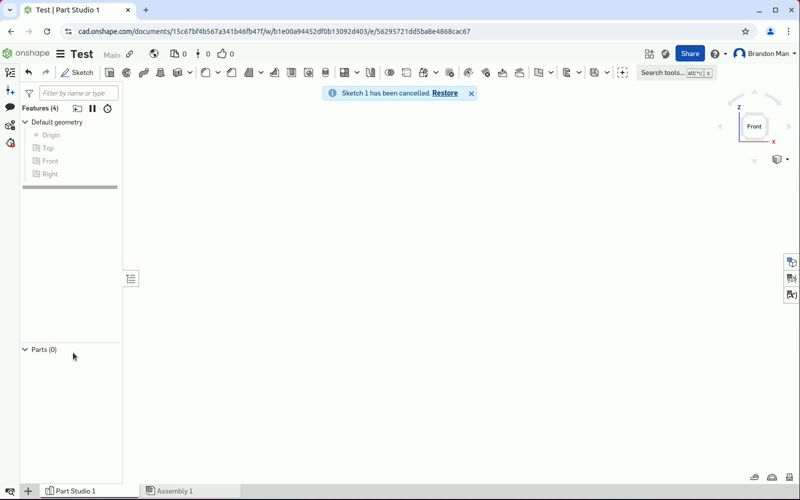
key_up(shift)
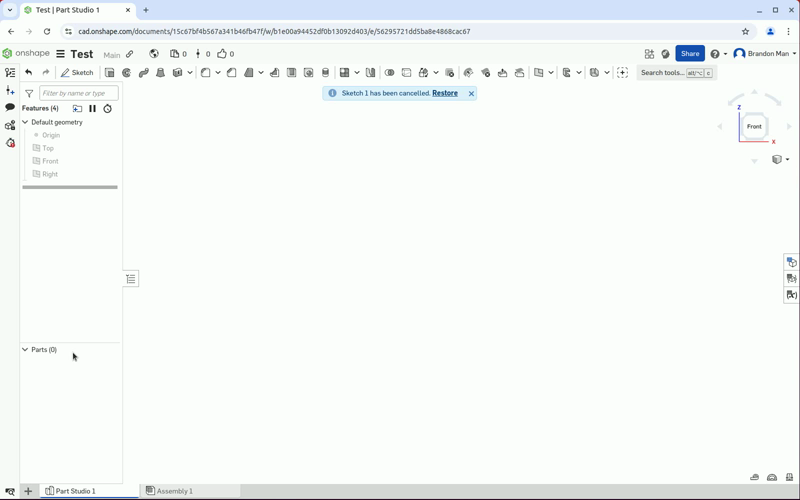
mouse_move(73, 352)
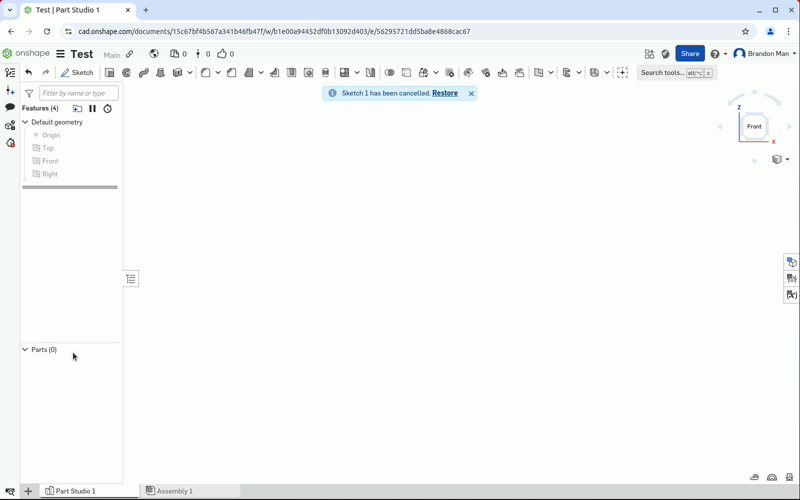
key(shift+y)
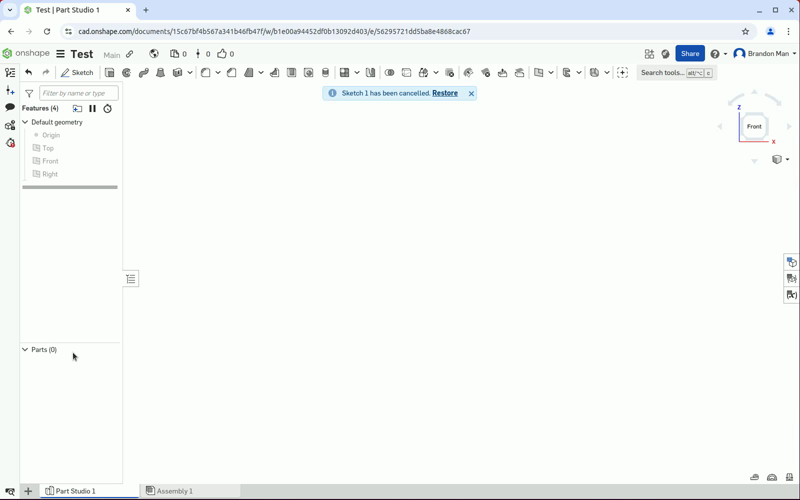
key(shift+s)
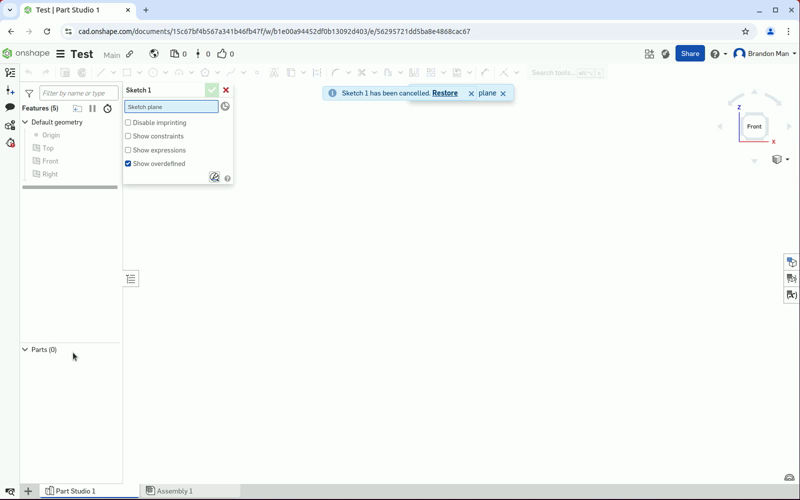
mouse_move(73, 163)
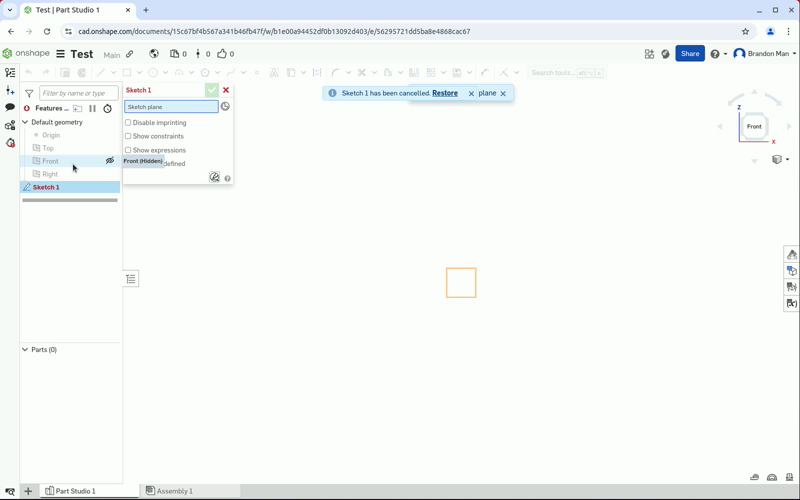
click(73, 163)
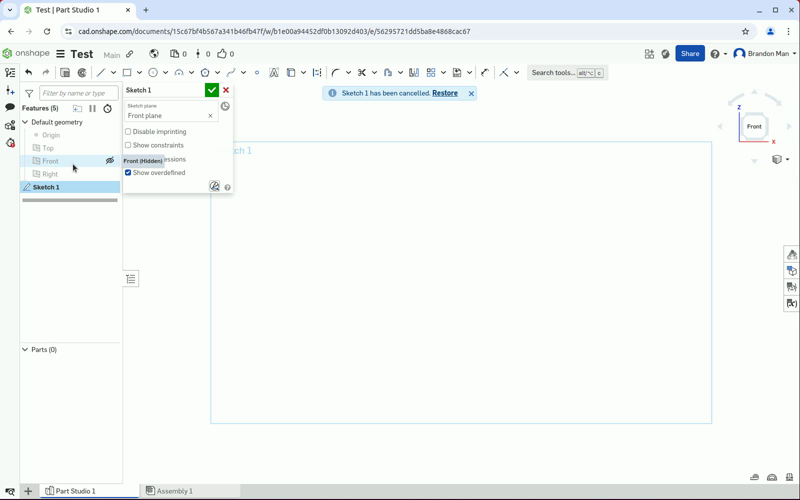
mouse_move(73, 352)
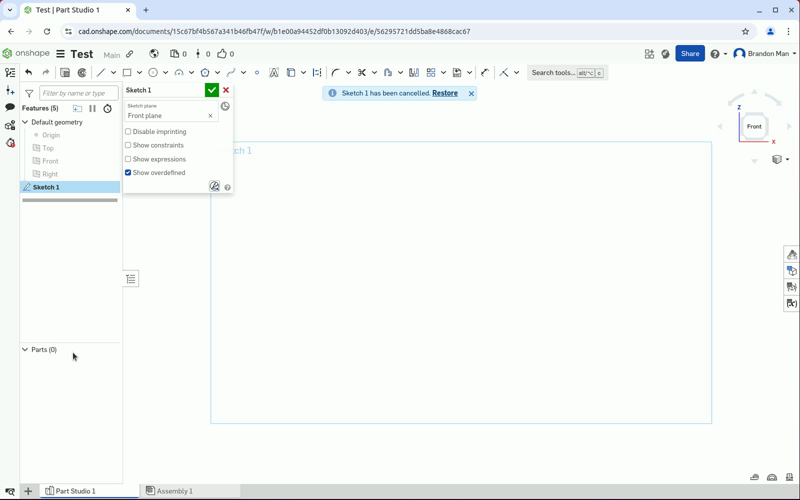
key(y)
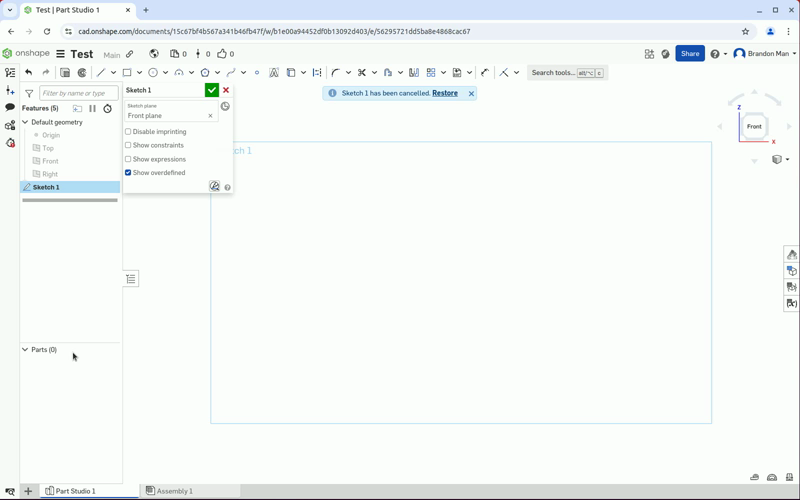
key(c)
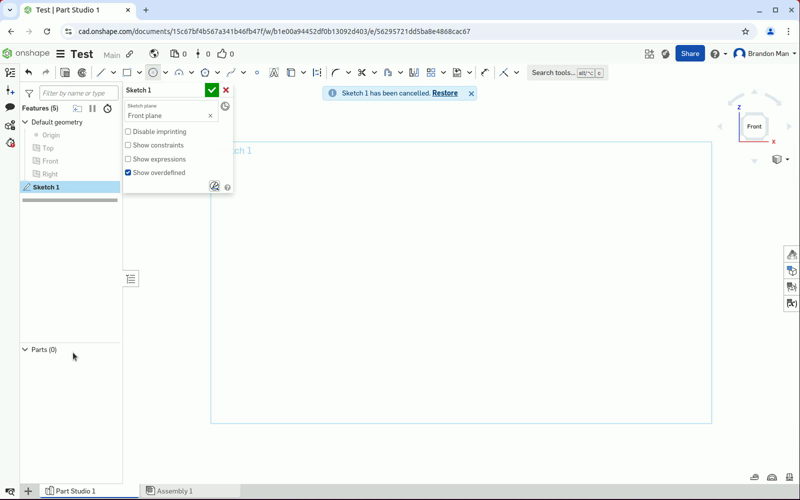
key_down(shift)
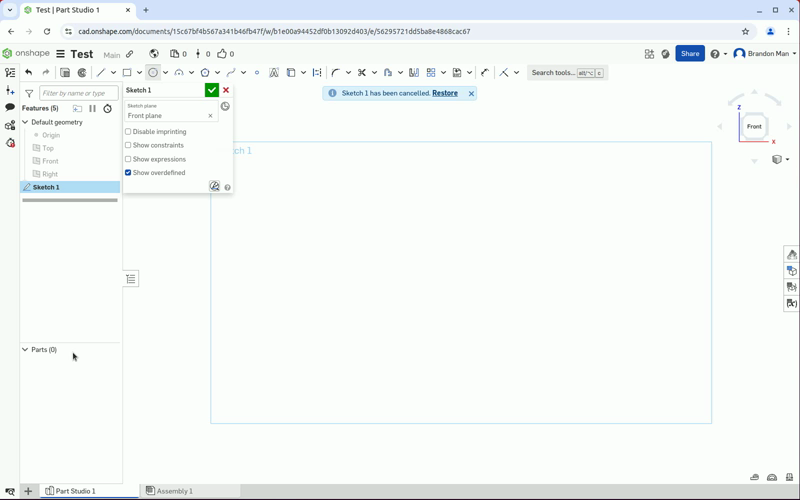
mouse_move(461, 282)
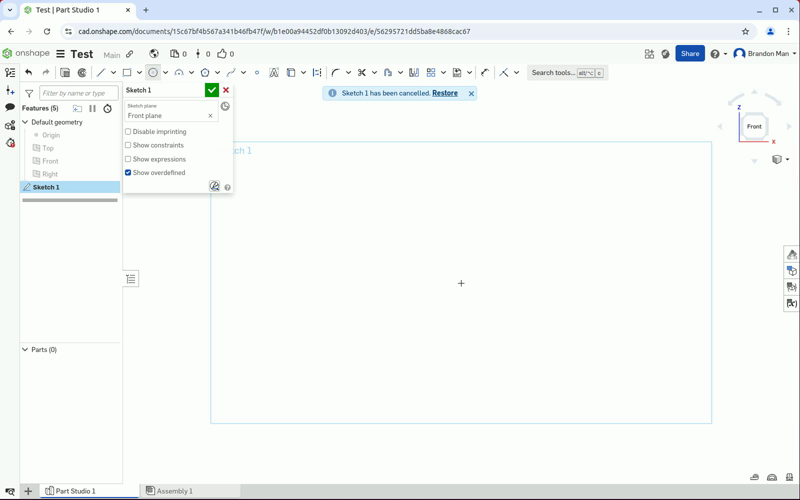
click(461, 282)
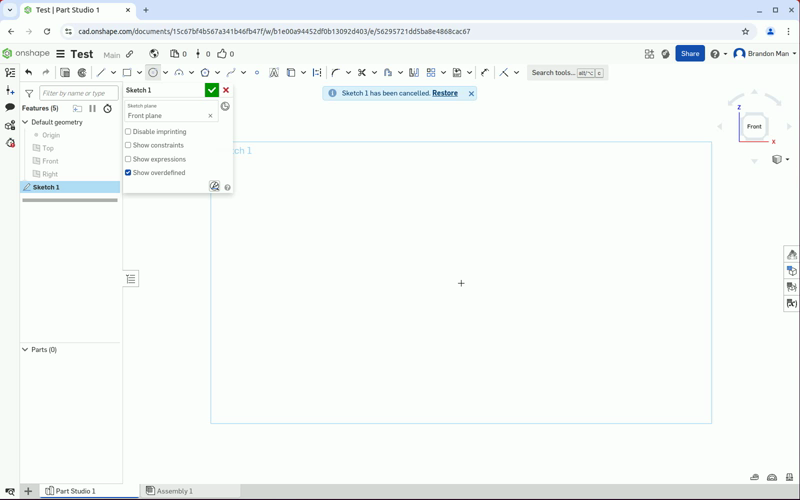
key_up(shift)
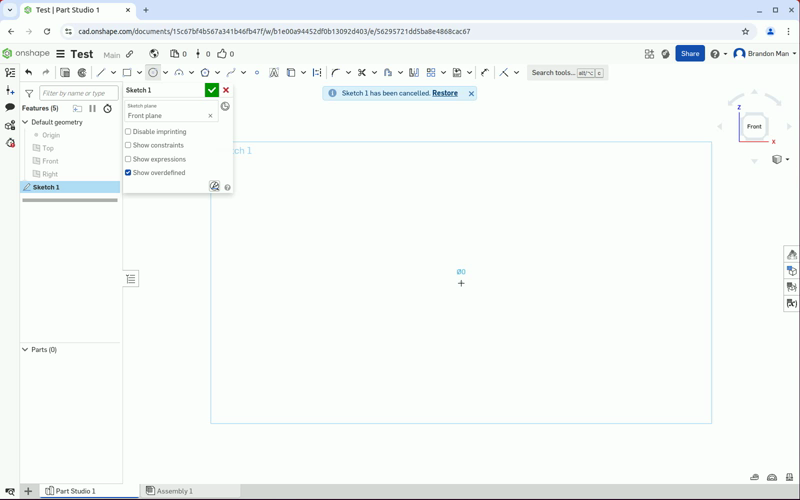
mouse_move(497, 282)
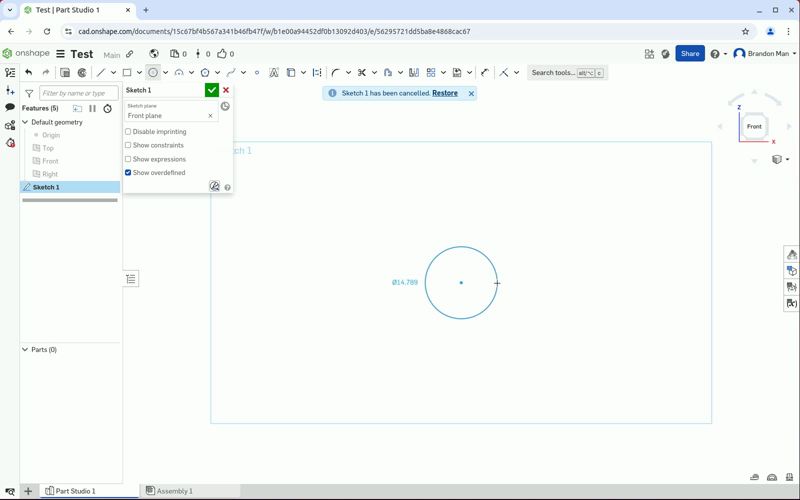
click(497, 282)
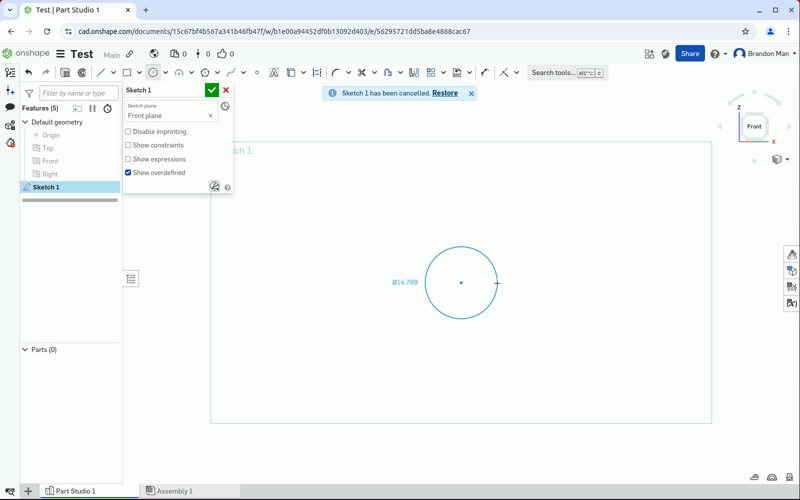
key(esc)
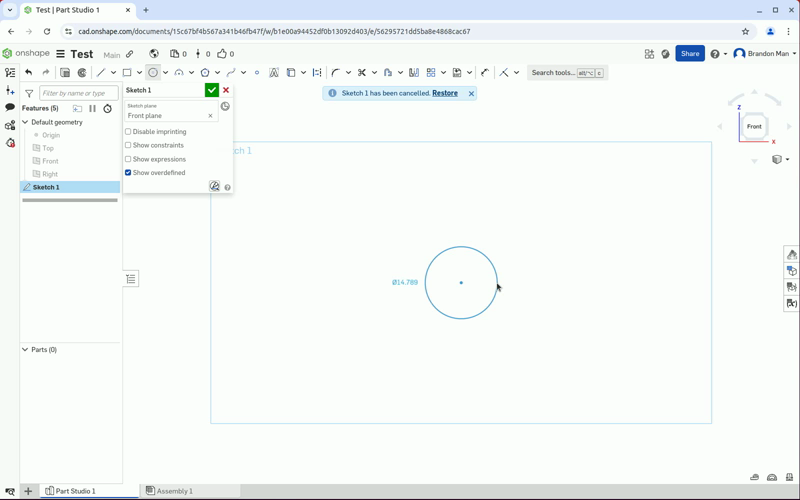
key(c)
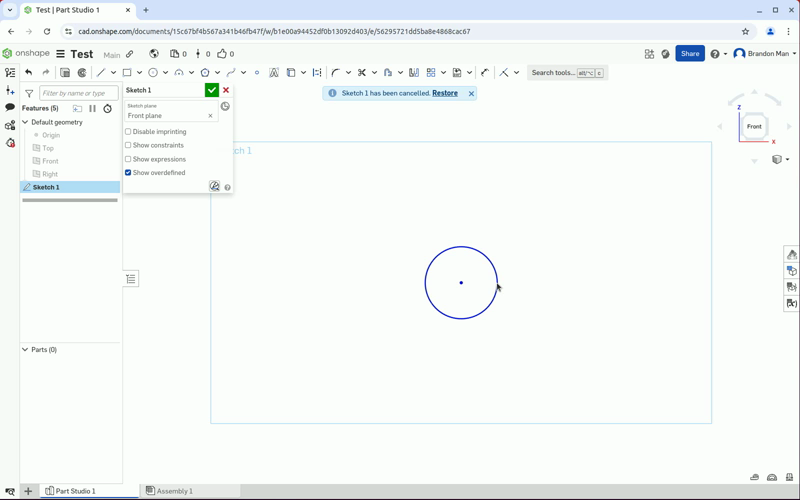
key_down(shift)
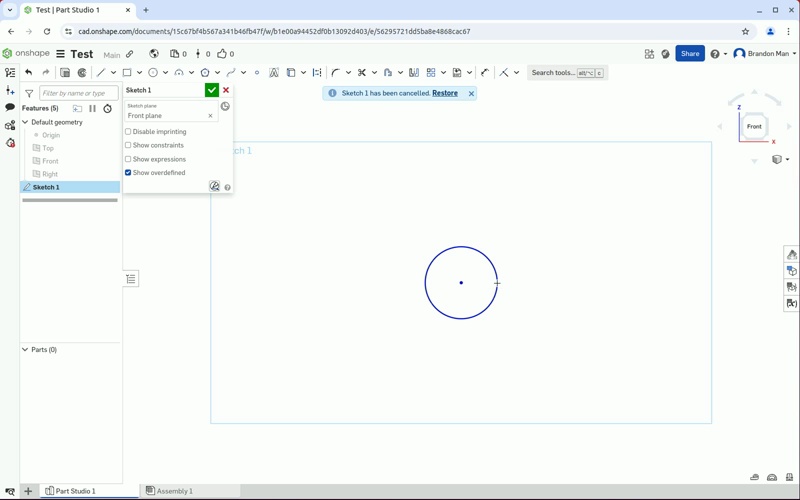
mouse_move(461, 282)
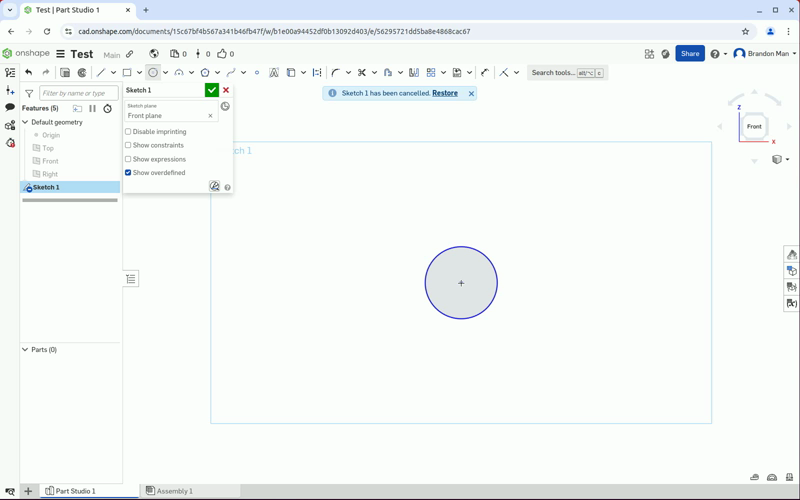
click(461, 282)
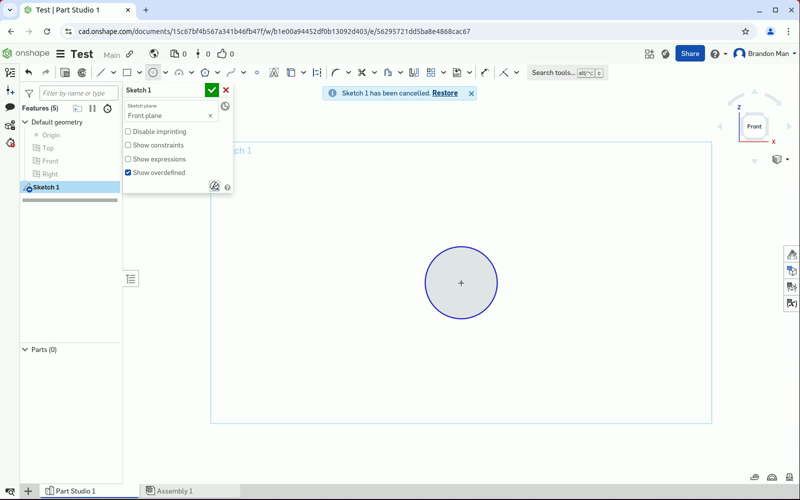
key_up(shift)
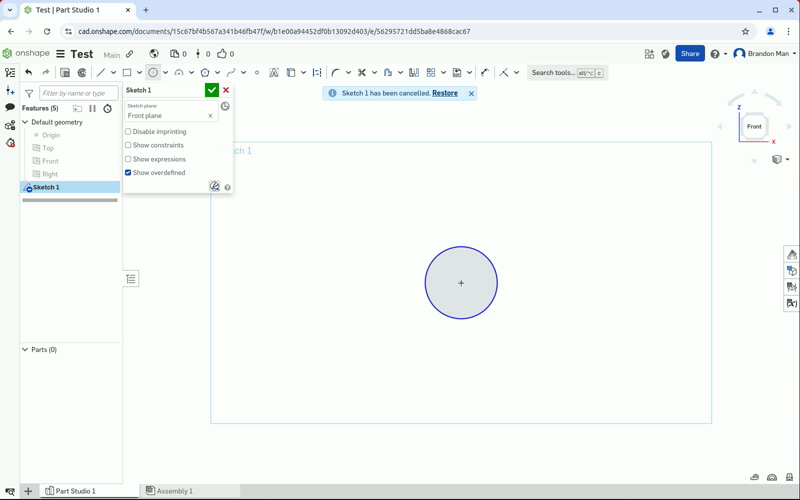
mouse_move(479, 282)
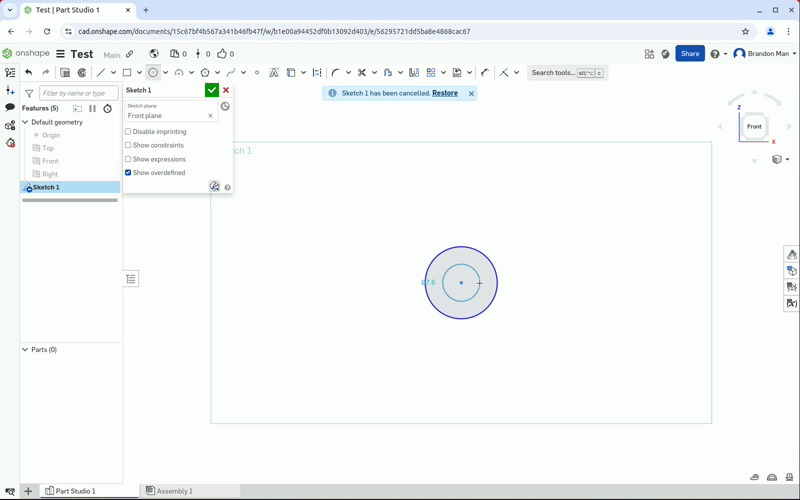
click(479, 282)
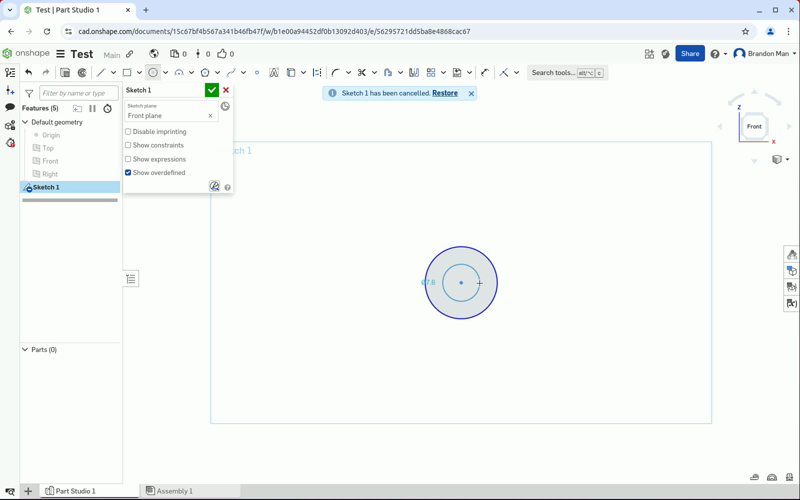
key(esc)
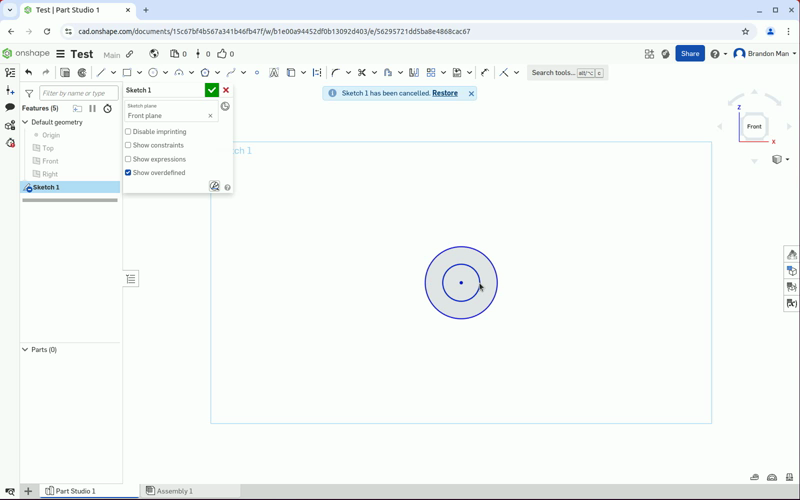
mouse_move(444, 265)
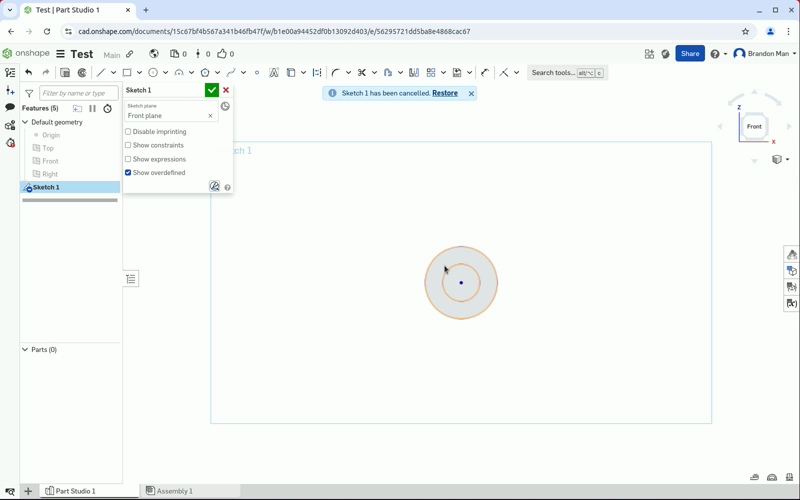
click(444, 265)
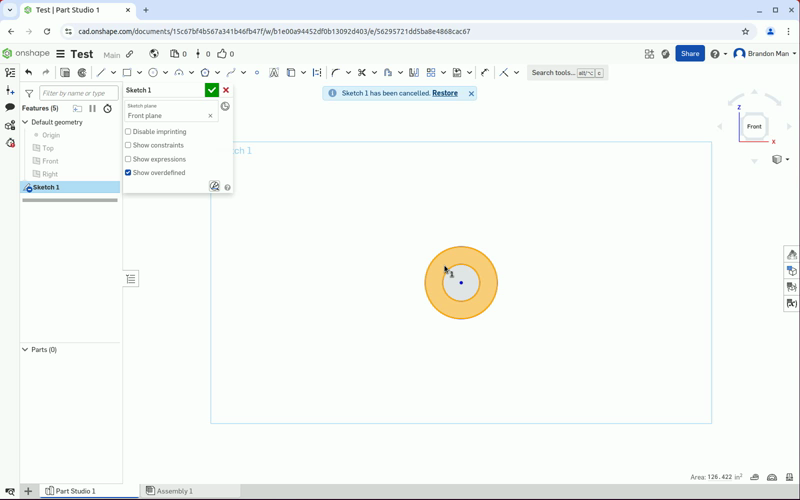
mouse_move(73, 352)
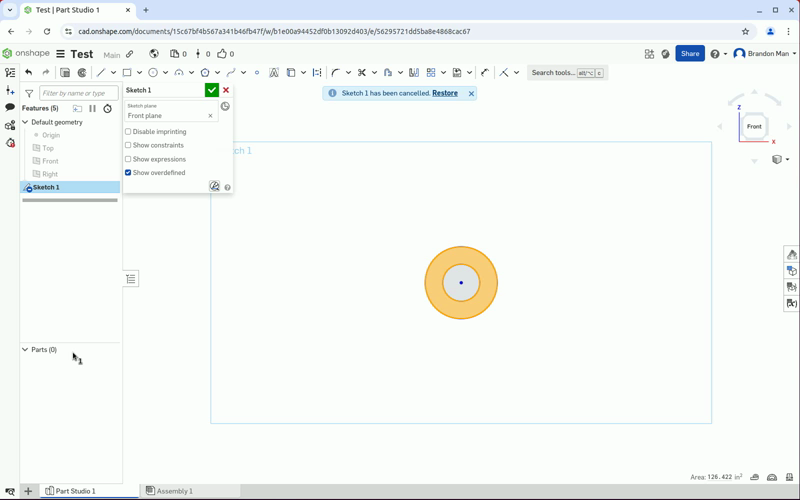
key(shift+y)
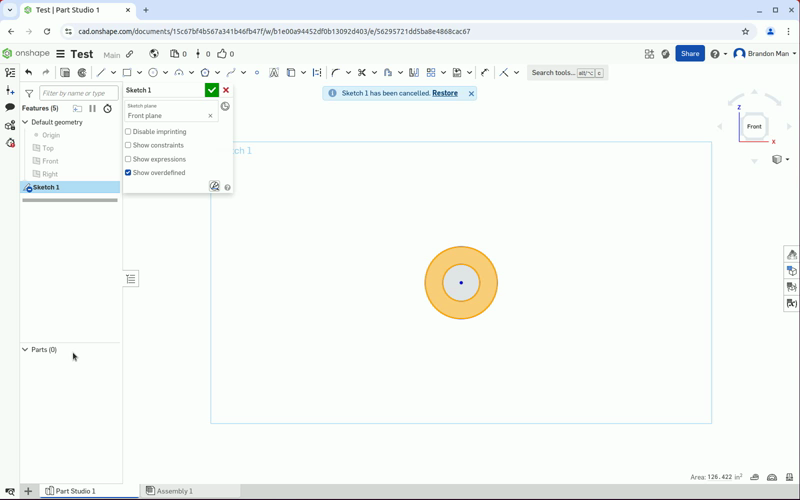
key(shift+e)
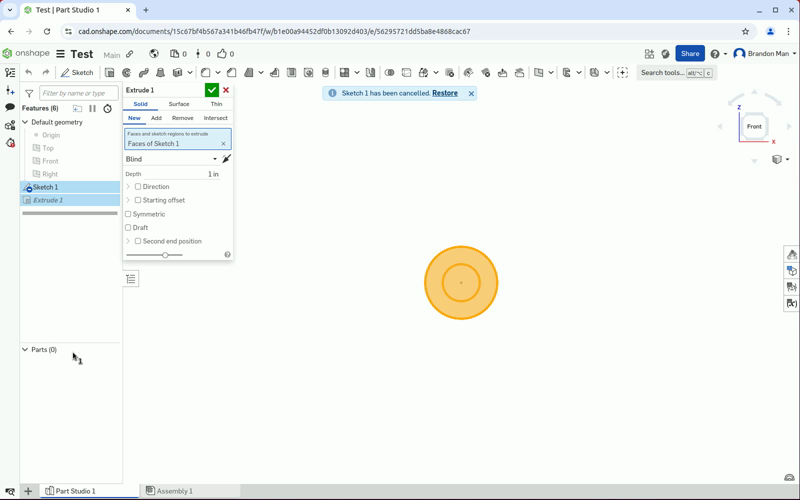
mouse_move(143, 106)
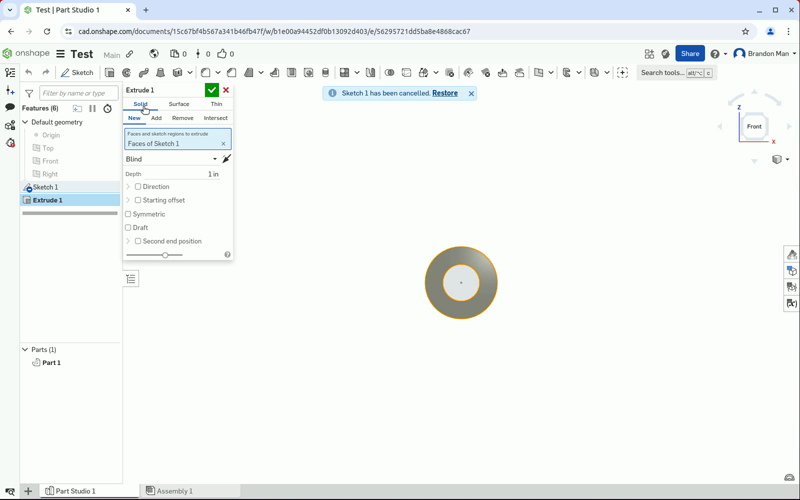
click(143, 106)
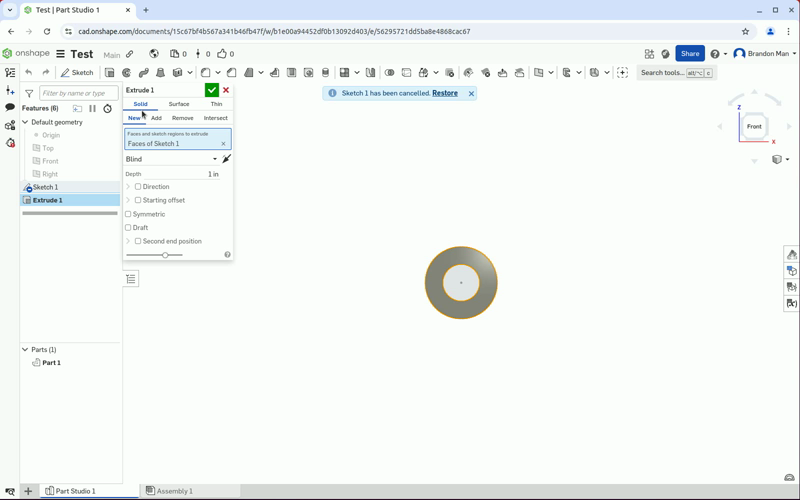
mouse_move(137, 120)
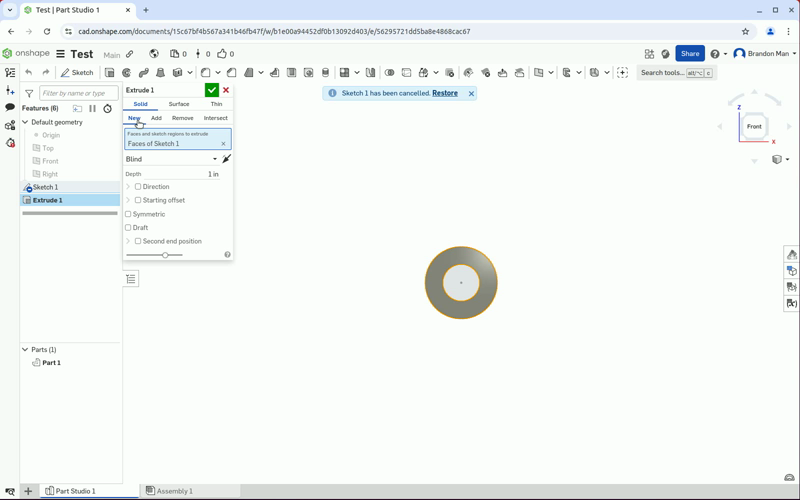
click(137, 120)
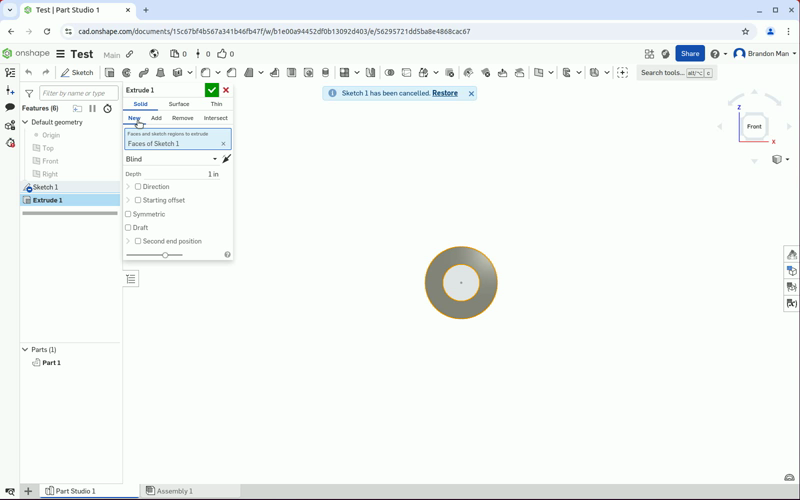
key(tab, 4)
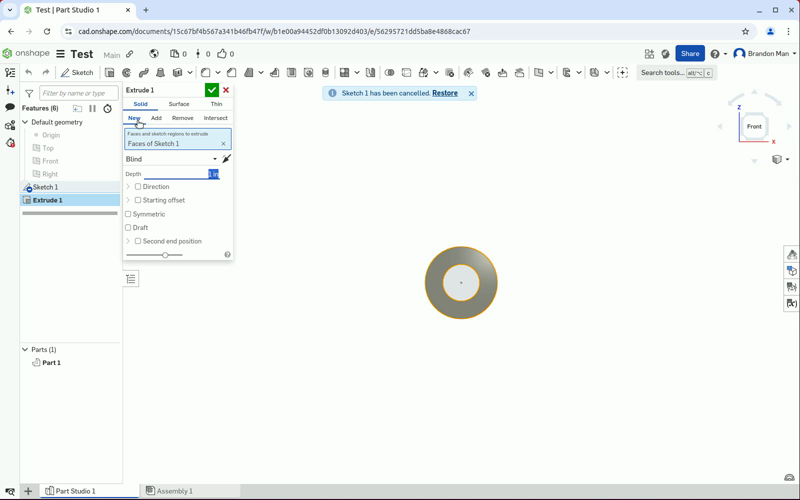
text(3.129)
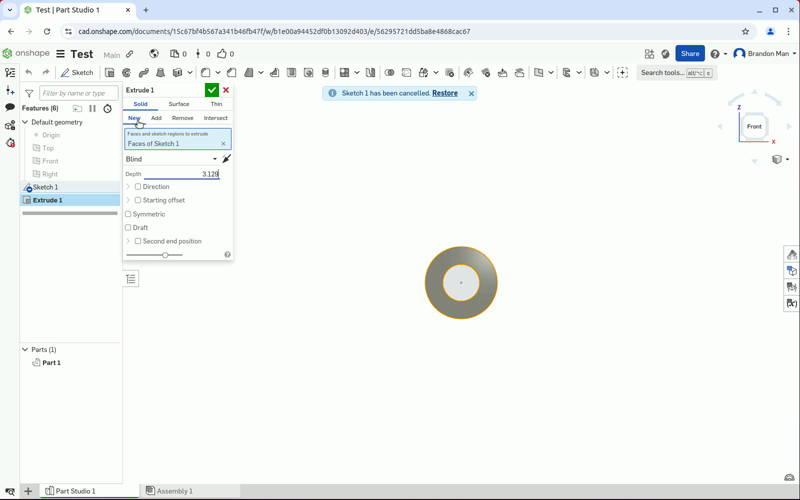
key(enter)
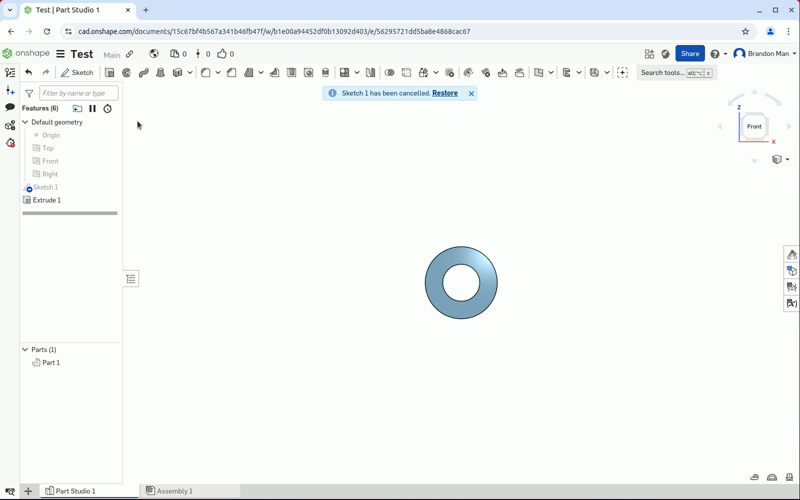
key(shift+h)
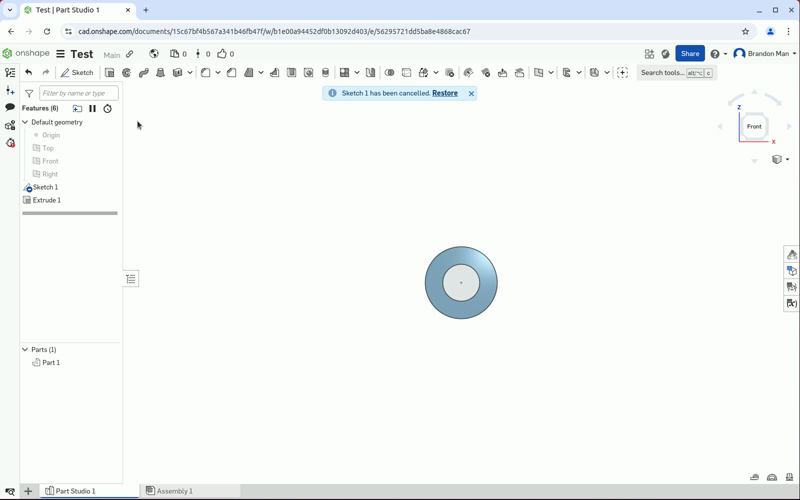
key(shift+h)
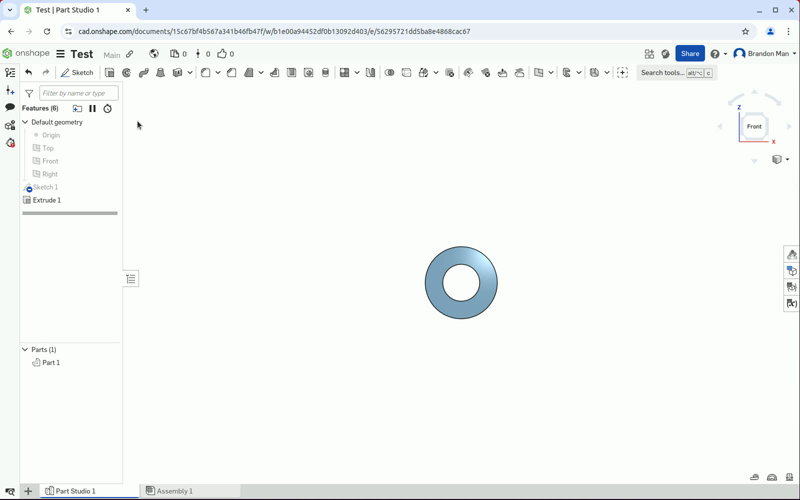
mouse_move(73, 189)
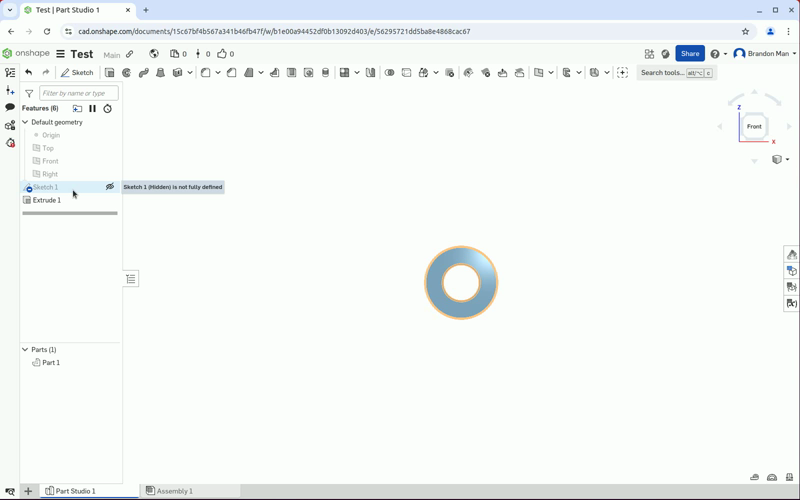
click(73, 189)
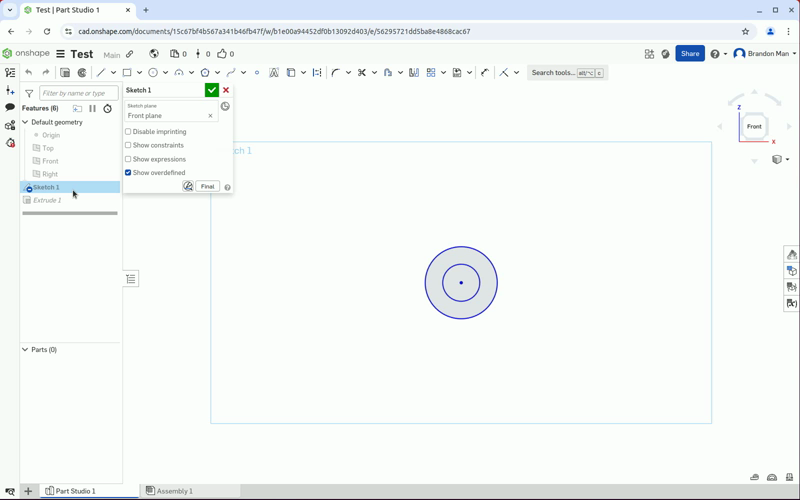
mouse_move(229, 92)
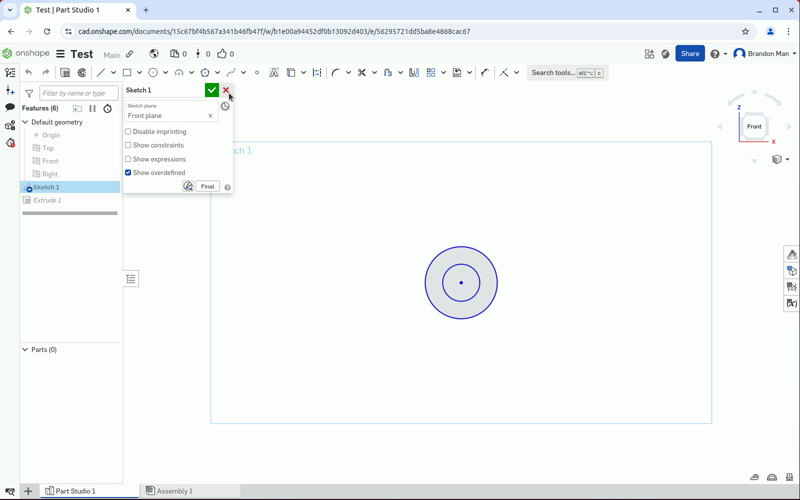
click(229, 92)
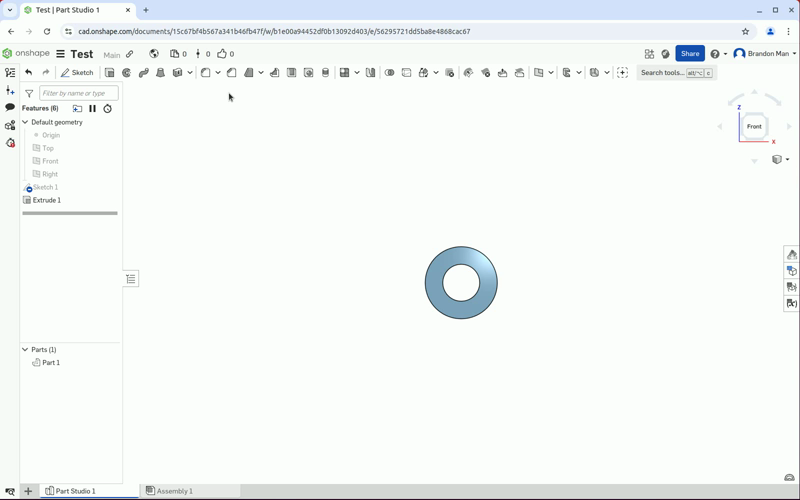
mouse_move(541, 75)
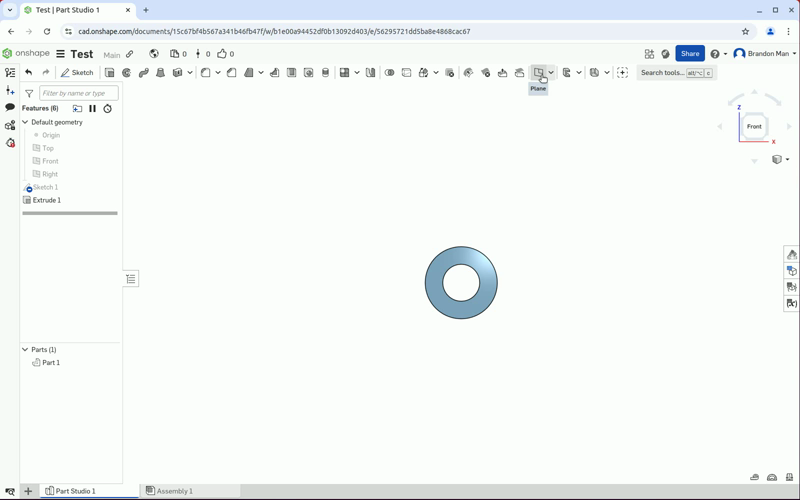
click(541, 75)
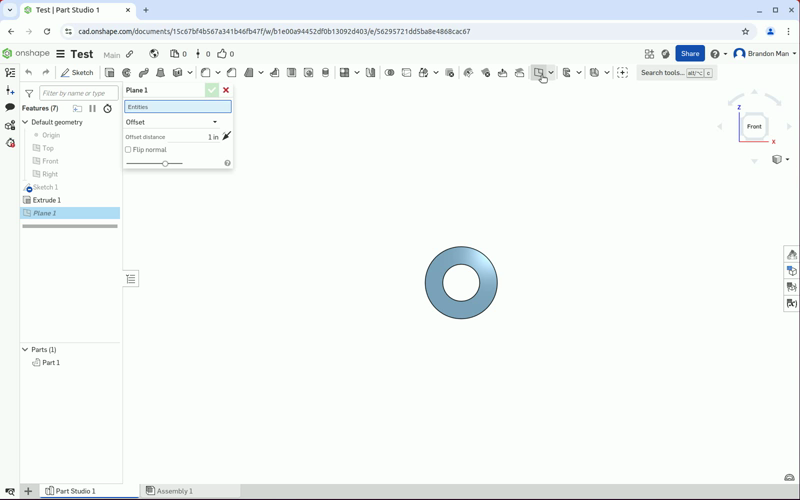
mouse_move(73, 163)
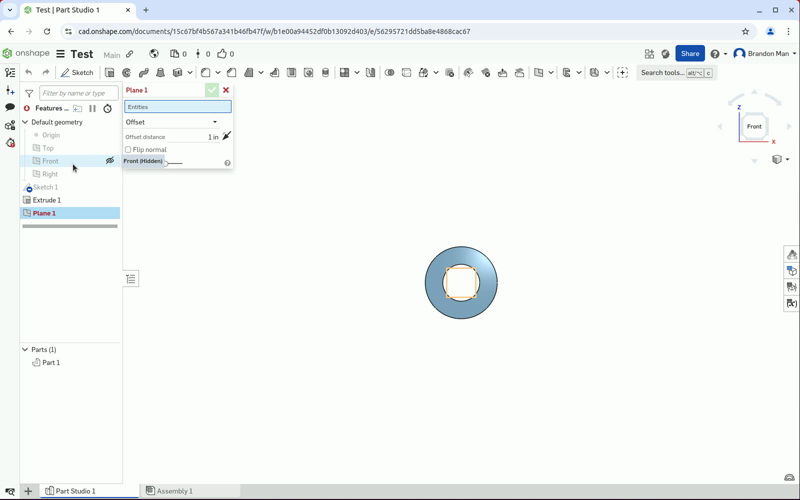
click(73, 163)
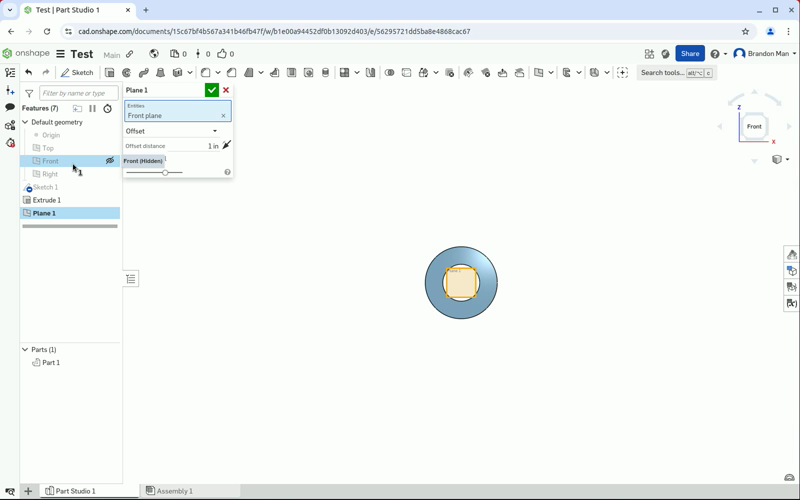
key(tab, 2)
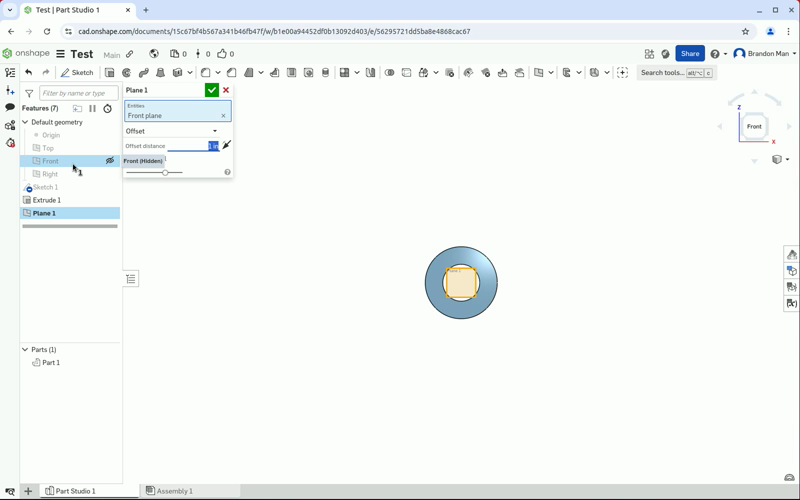
text(3.143)
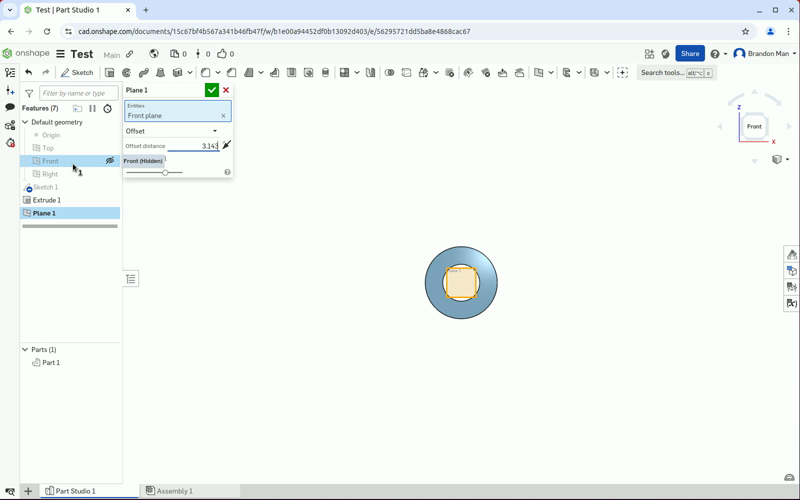
key(enter, 2)
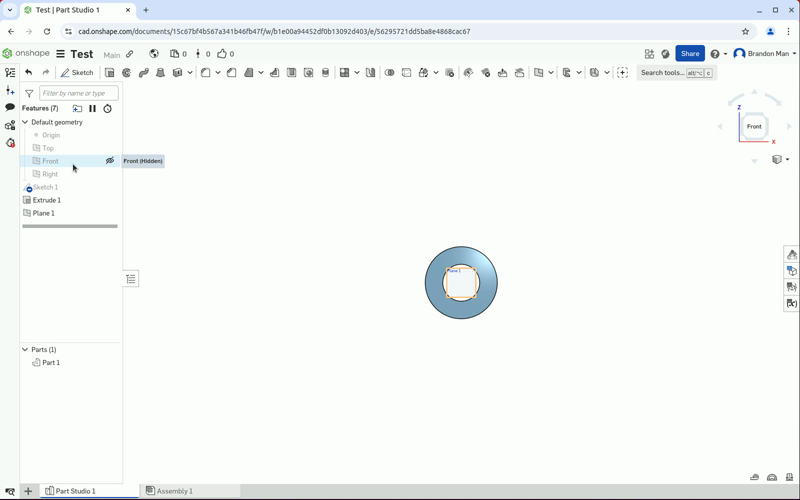
key(shift+s)
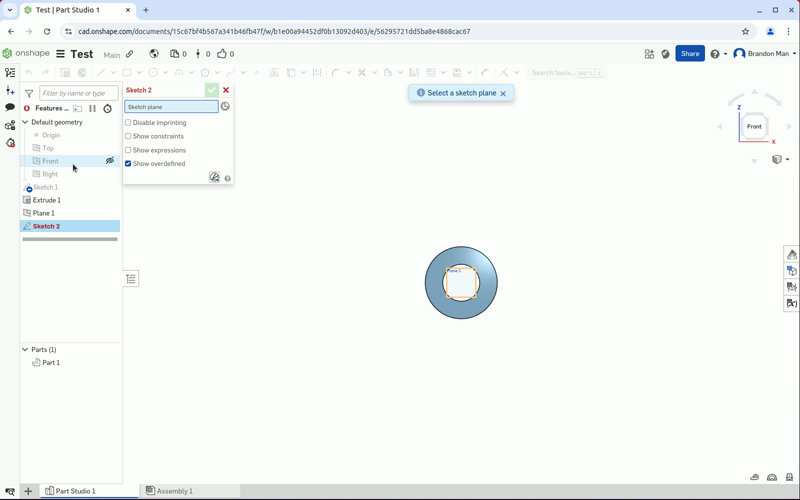
mouse_move(73, 215)
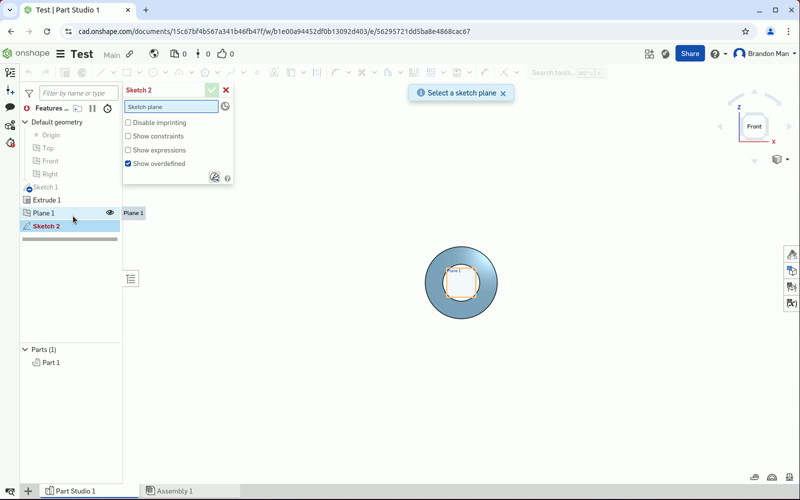
click(73, 215)
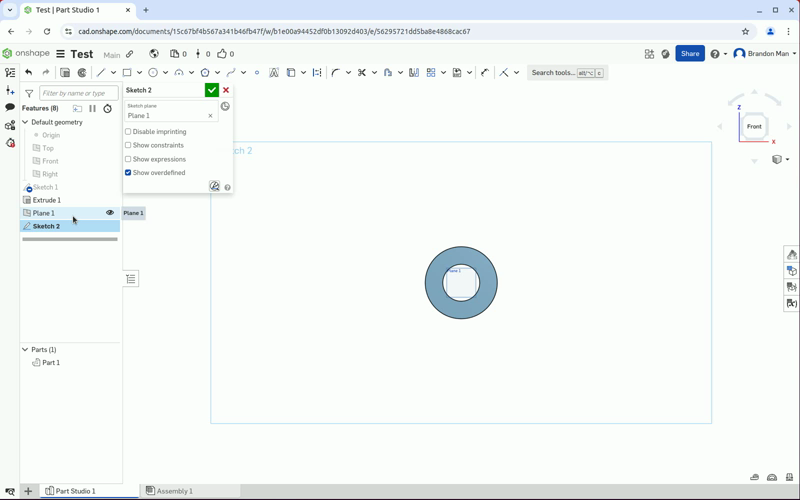
mouse_move(73, 352)
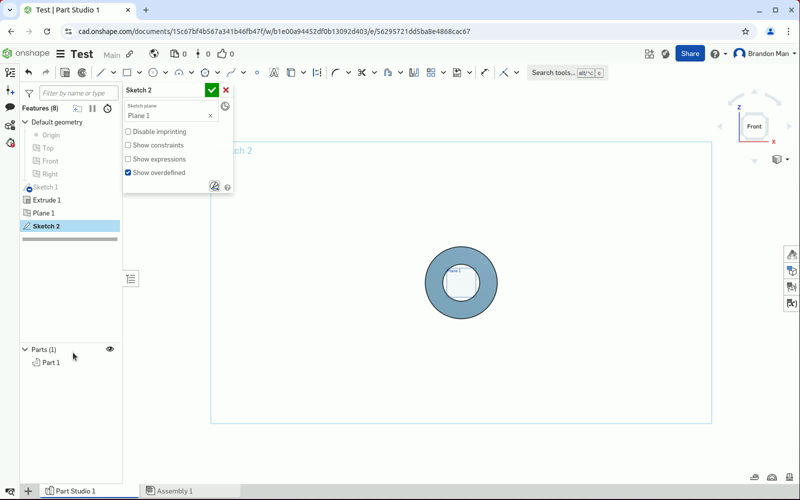
key(y)
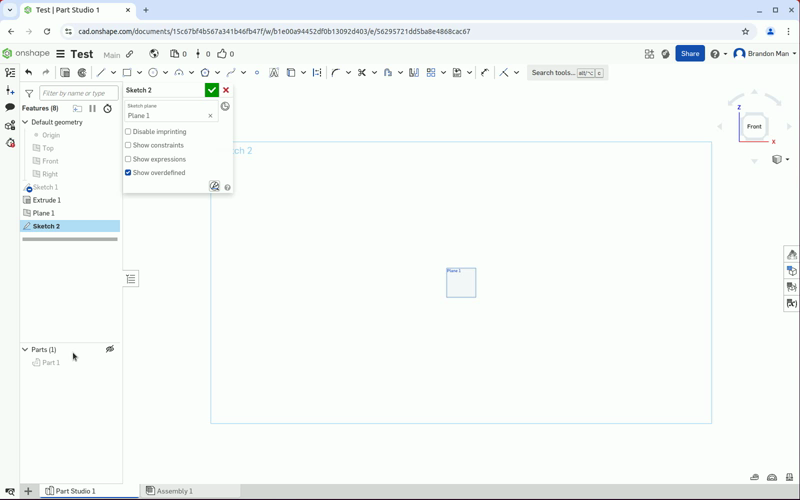
key(c)
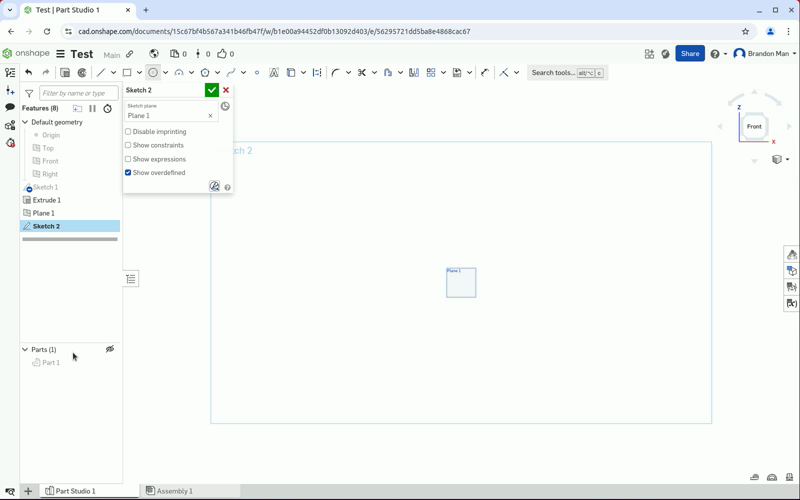
key_down(shift)
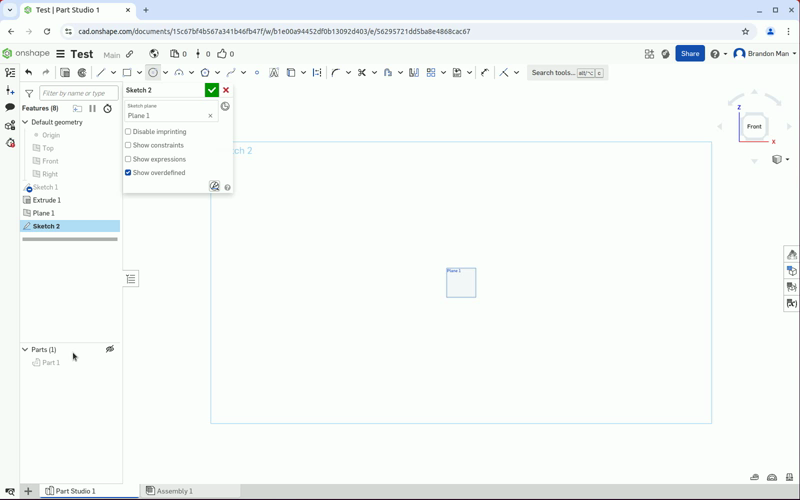
mouse_move(461, 282)
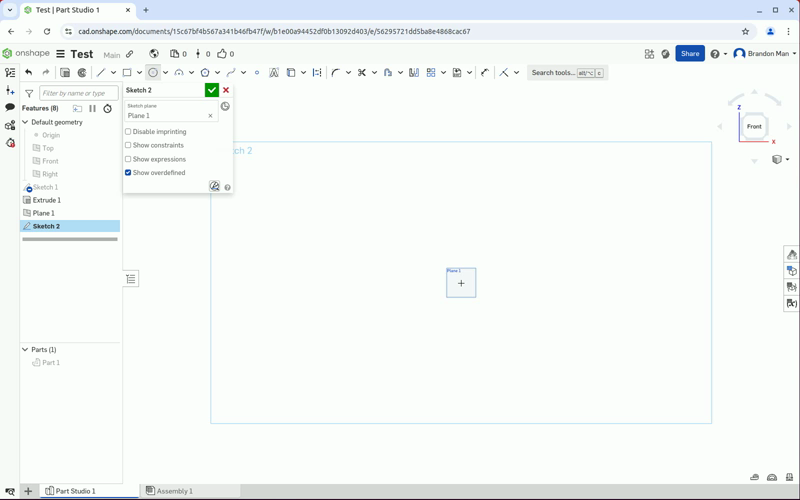
click(461, 282)
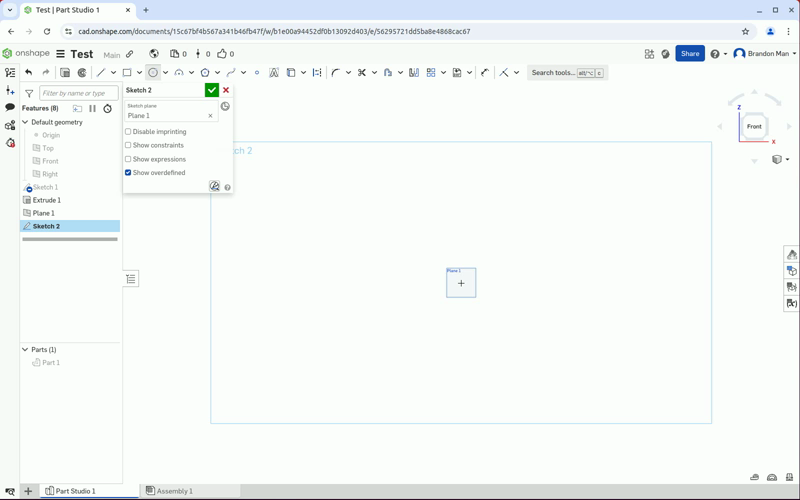
key_up(shift)
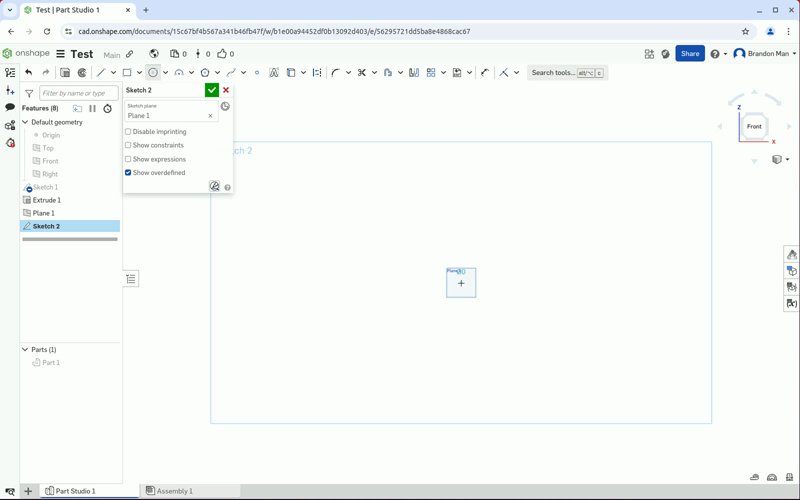
mouse_move(494, 282)
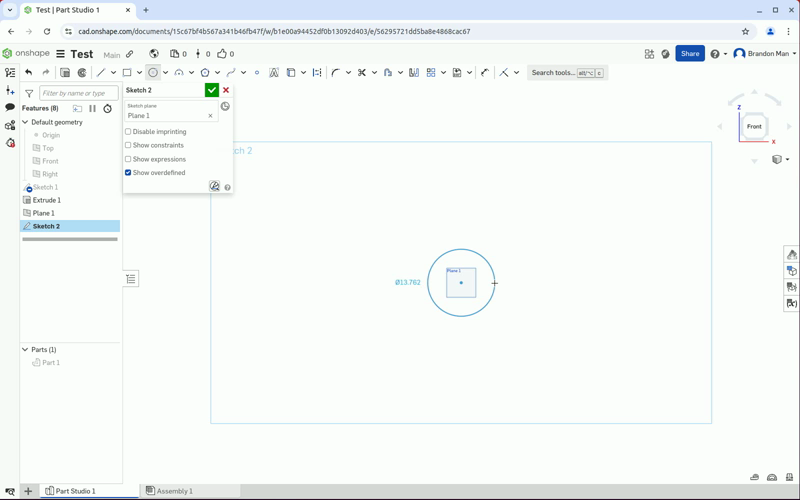
click(494, 282)
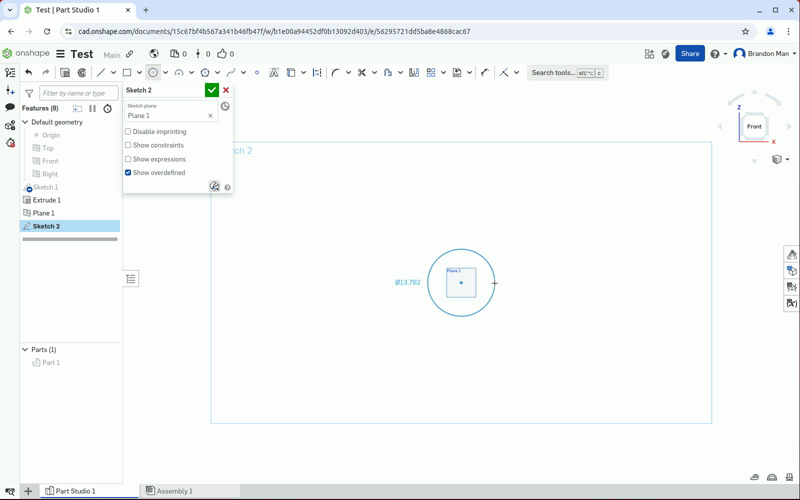
key(esc)
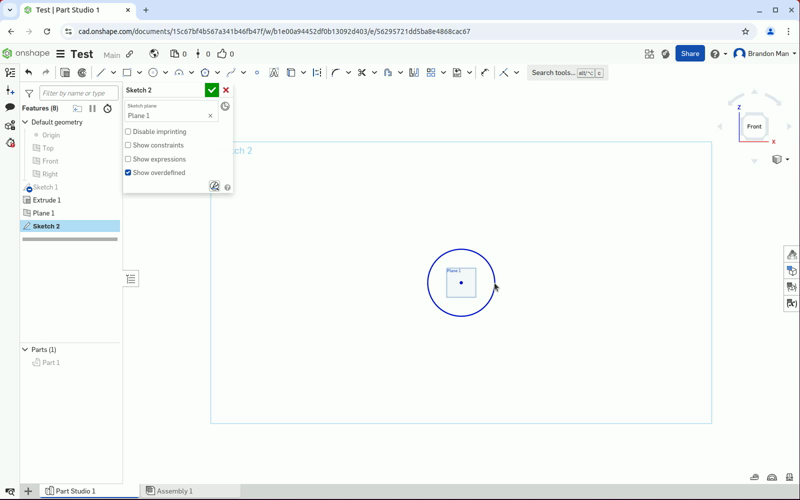
key(c)
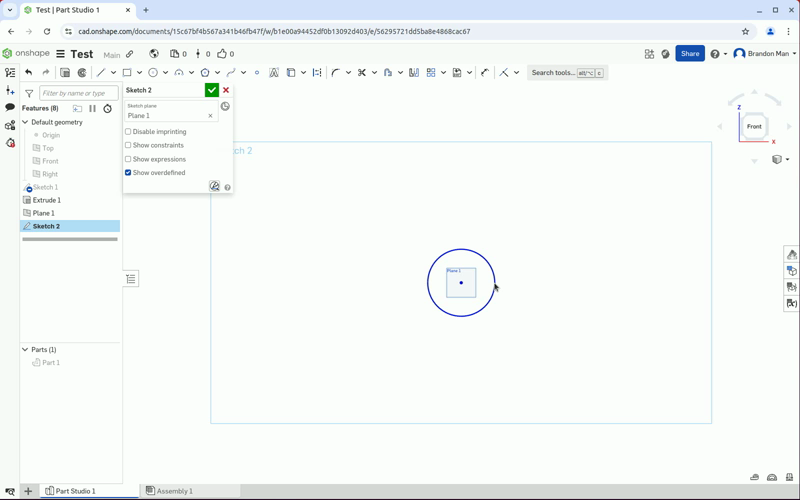
key_down(shift)
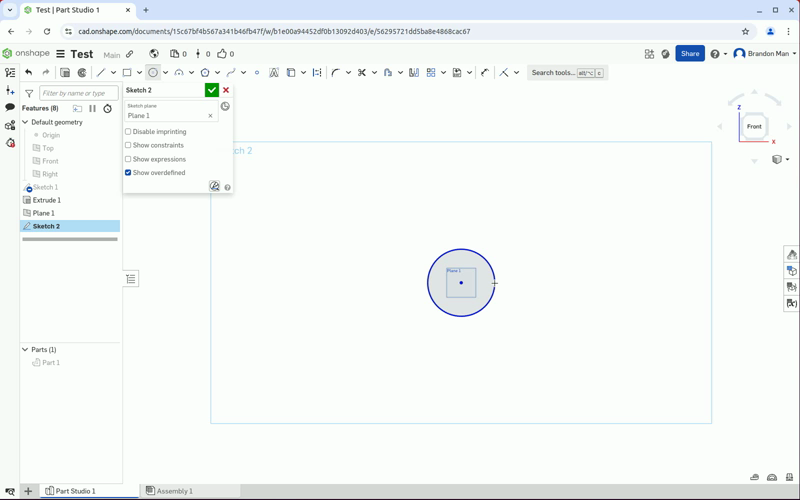
mouse_move(461, 282)
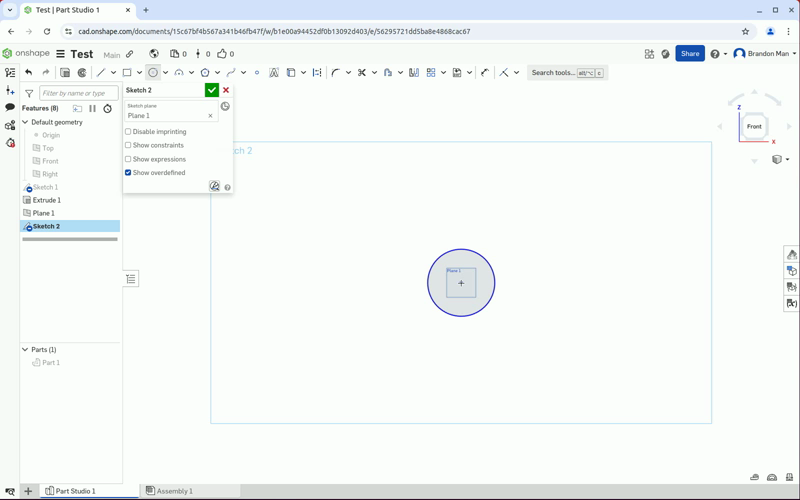
click(461, 282)
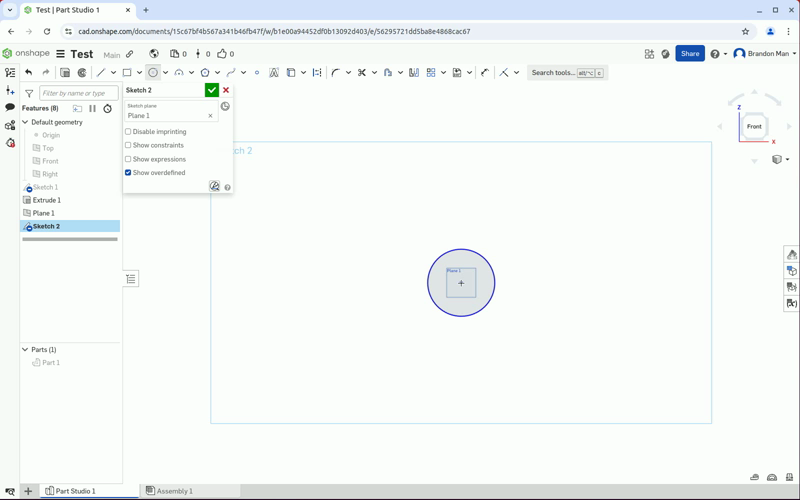
key_up(shift)
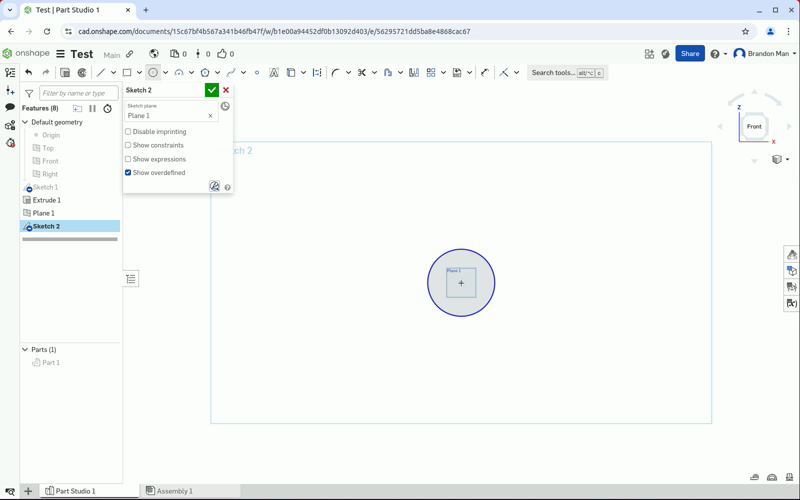
mouse_move(480, 282)
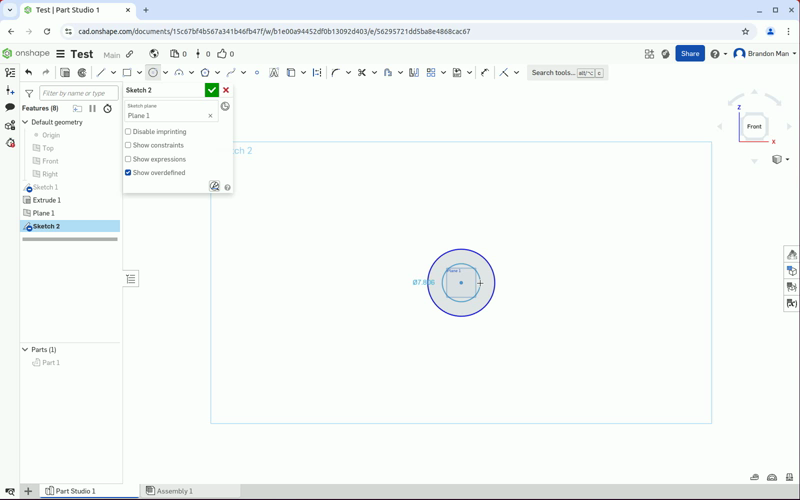
click(480, 282)
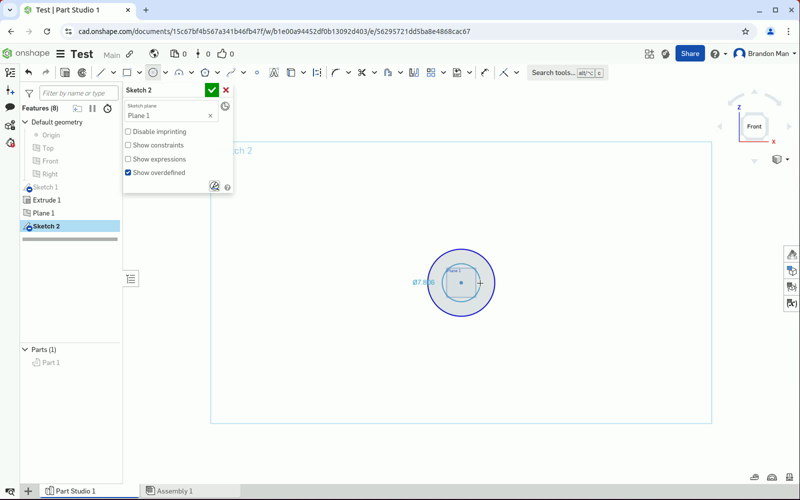
key(esc)
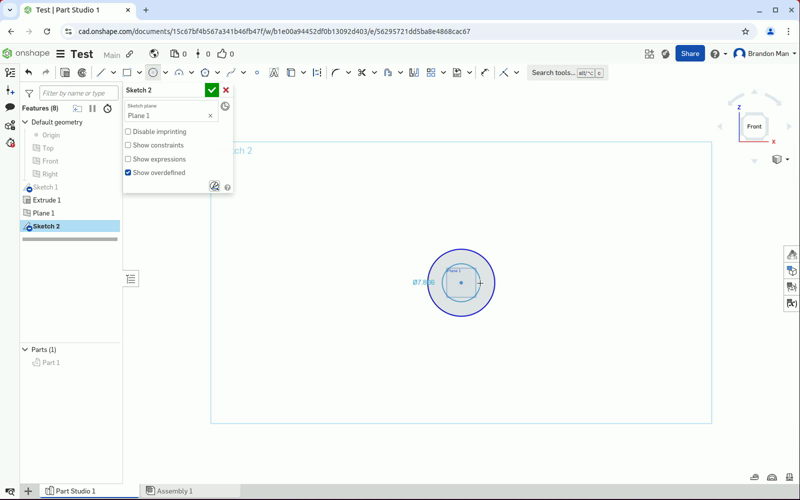
mouse_move(438, 295)
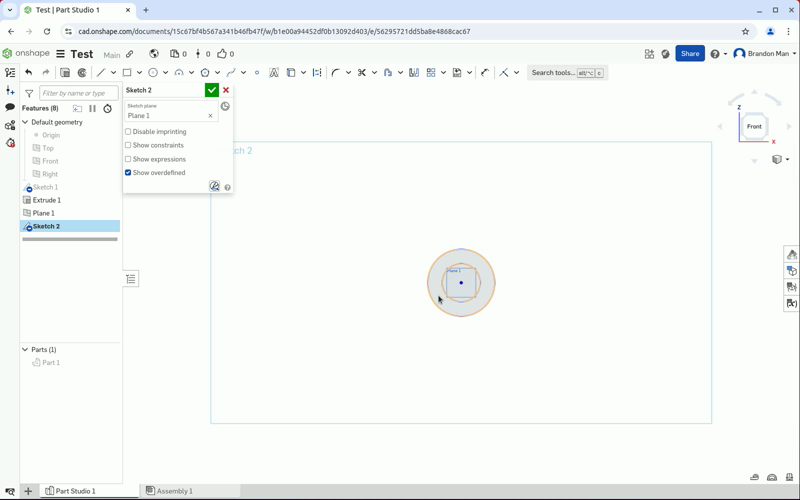
click(438, 295)
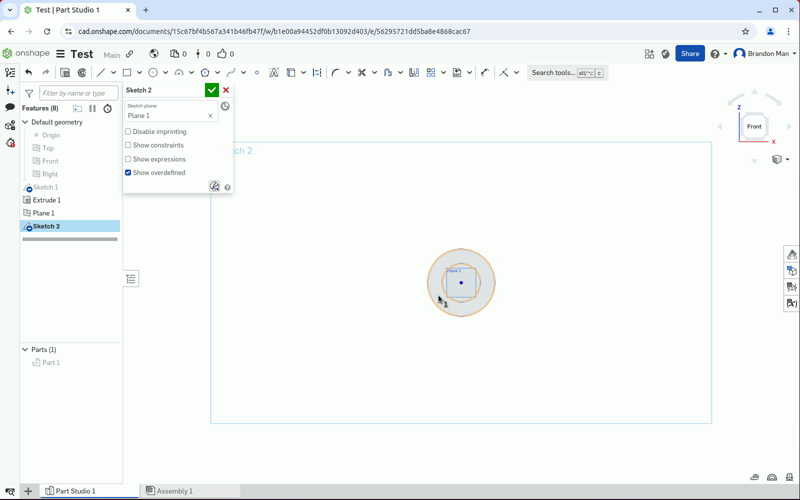
mouse_move(73, 352)
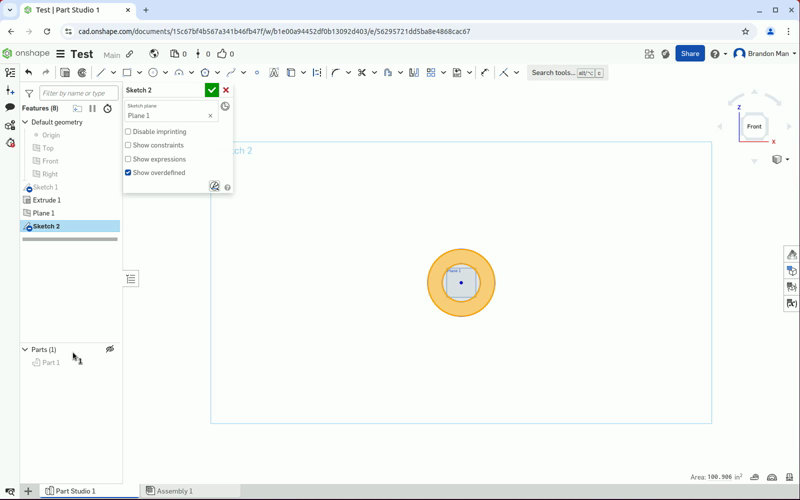
key(shift+y)
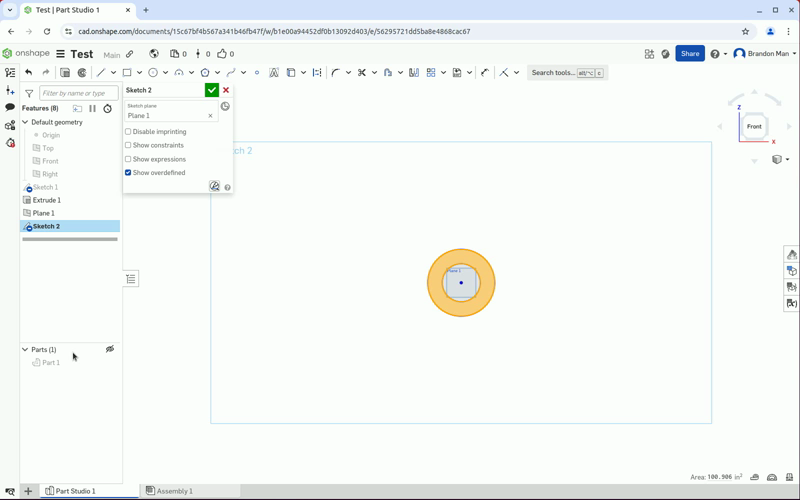
key(shift+e)
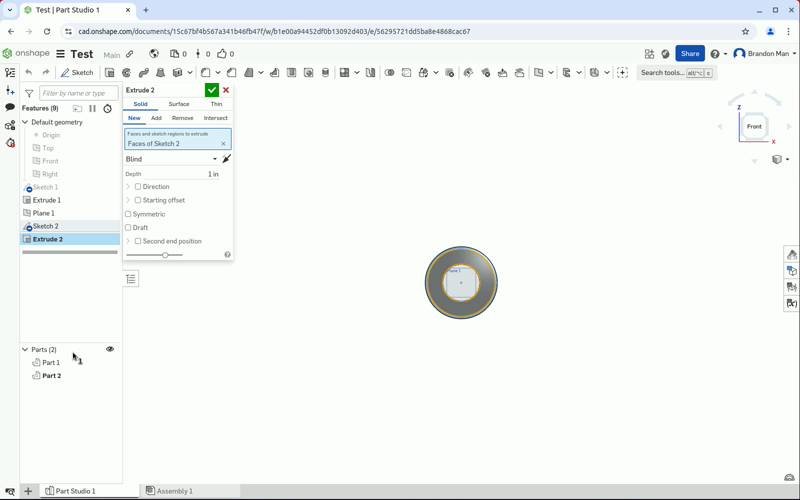
mouse_move(143, 106)
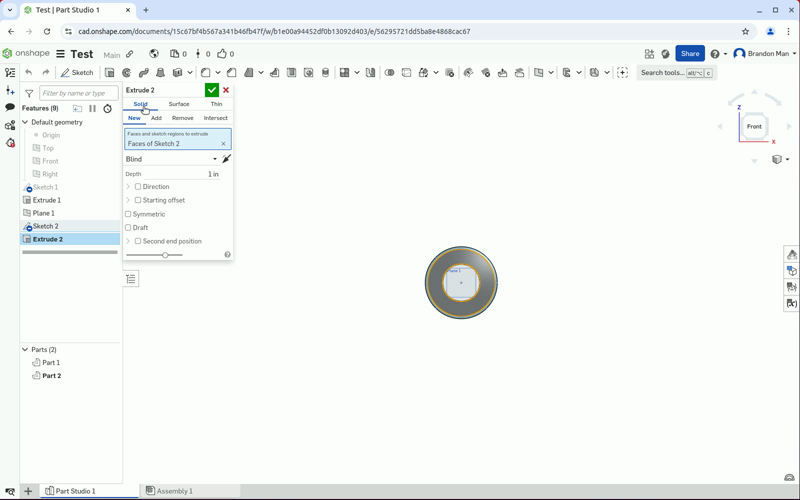
click(143, 106)
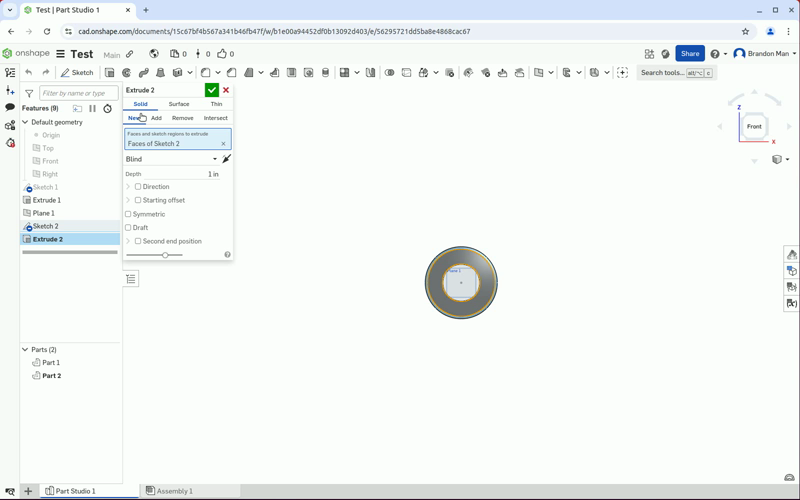
mouse_move(137, 120)
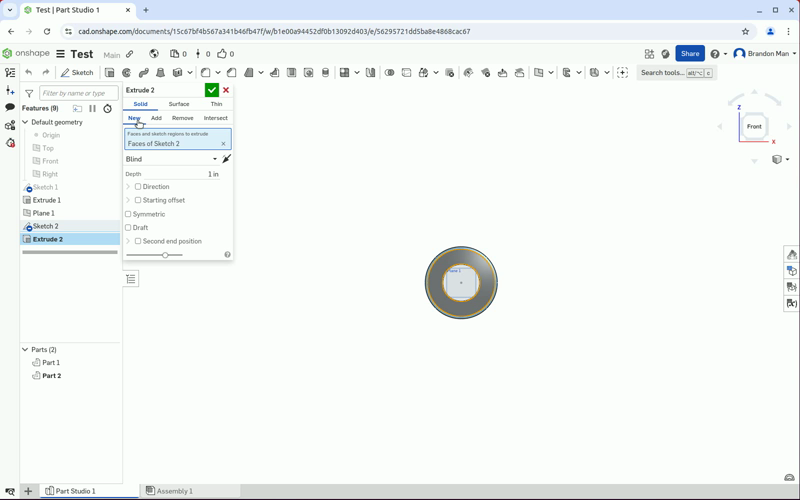
click(137, 120)
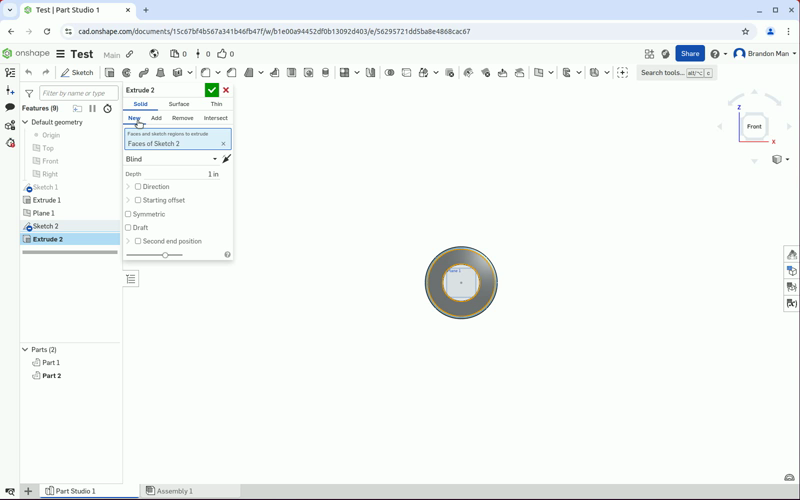
key(tab, 4)
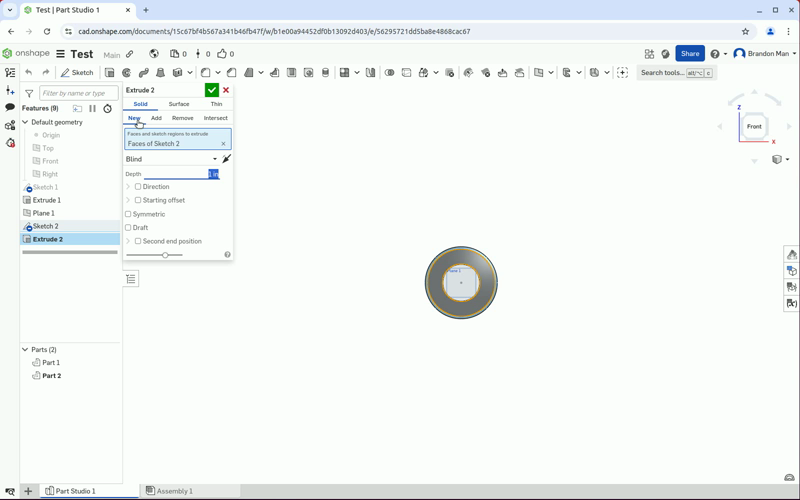
text(0.963)
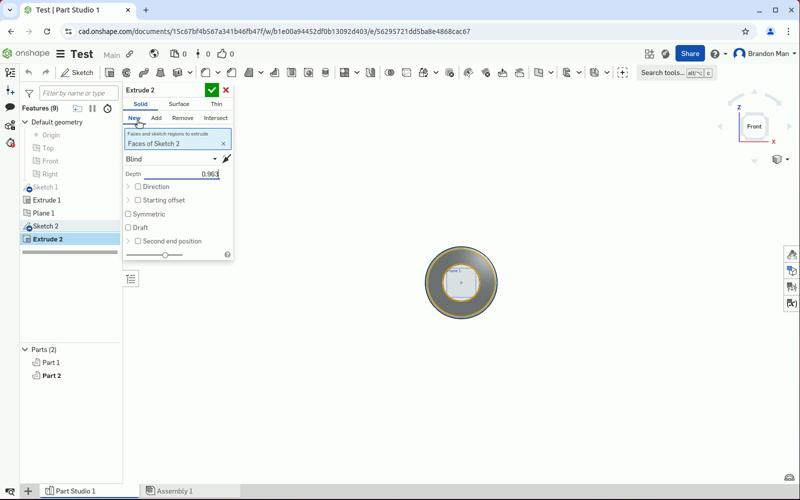
key(enter)
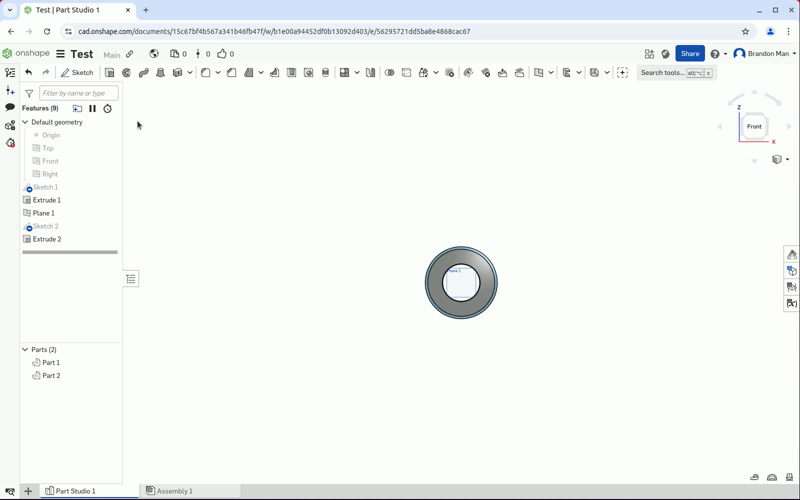
key(shift+h)
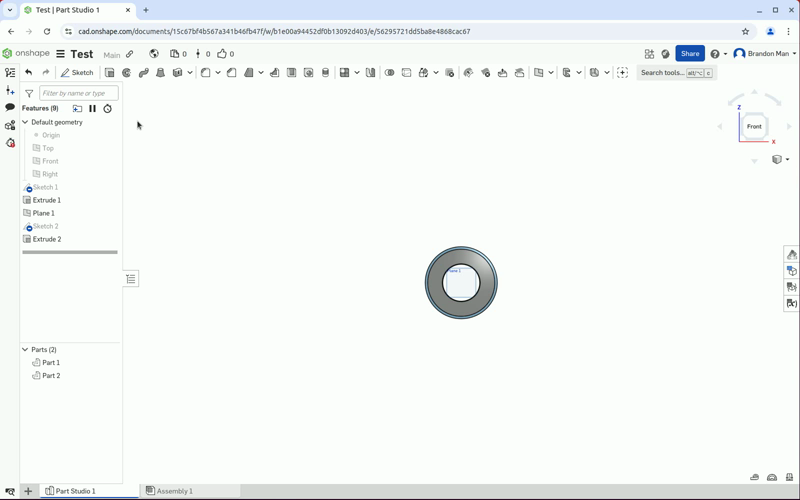
key(shift+h)
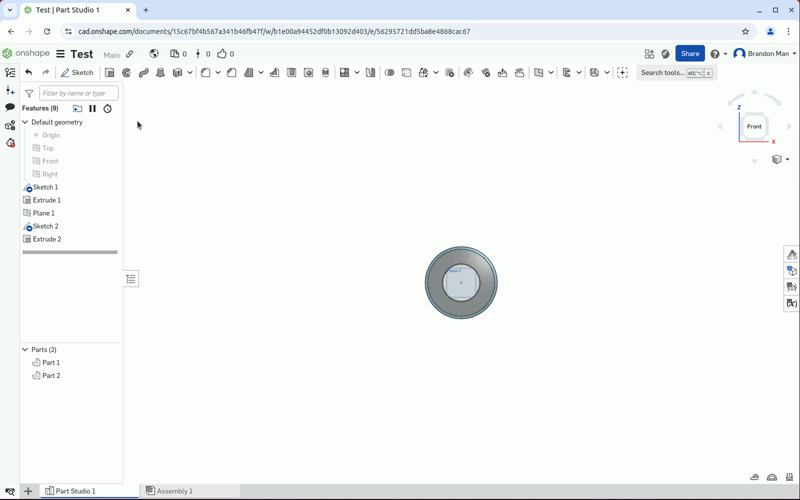
key(shift+7)
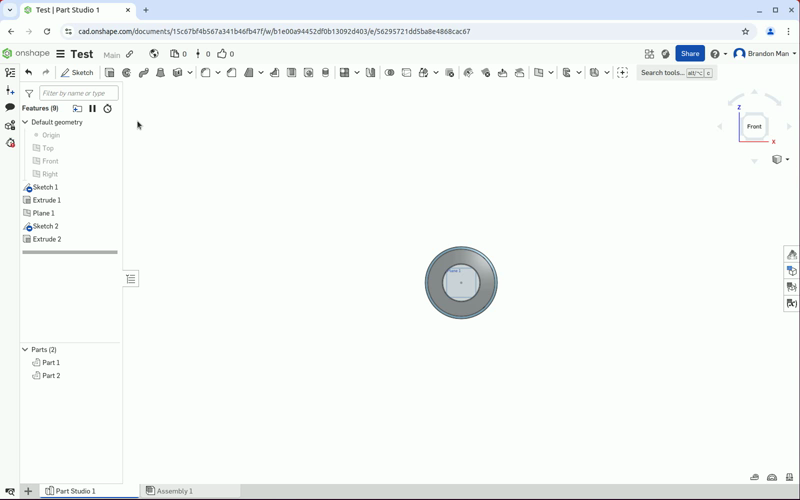
key(left, 2)
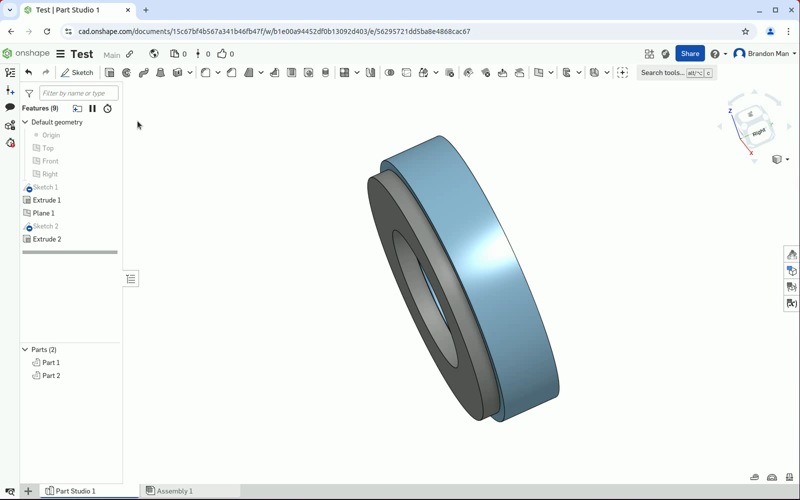
key(down, 2)
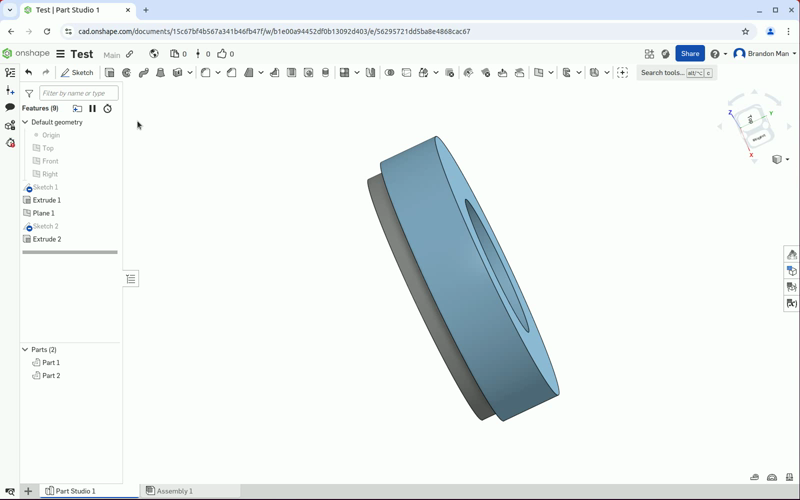
key(up, 2)
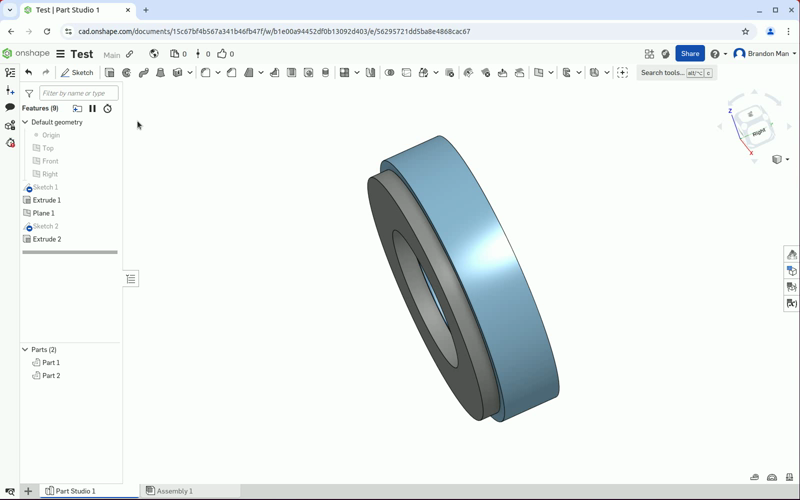
key(right, 2)
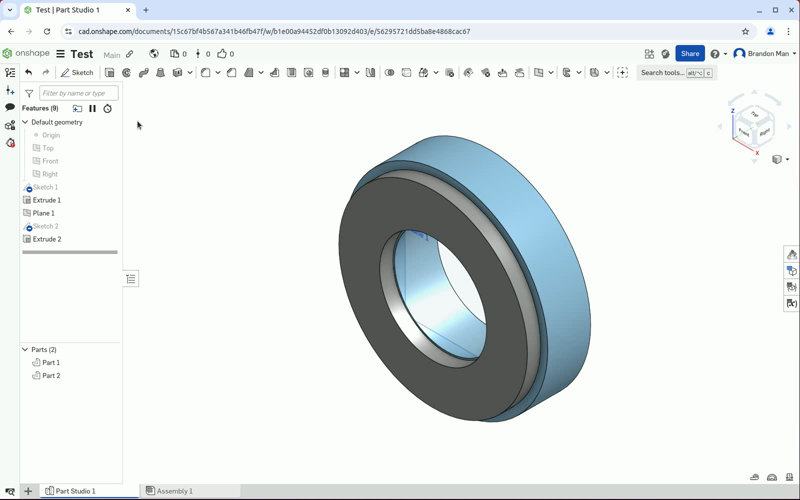
mouse_move(73, 189)
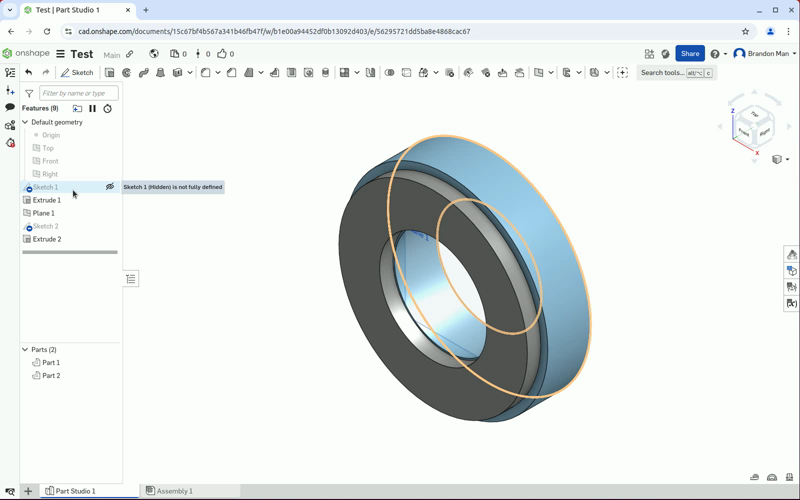
click(73, 189)